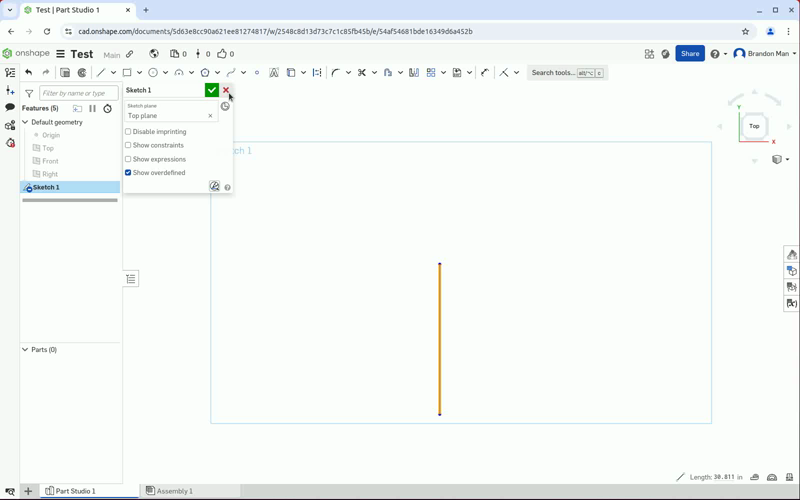
key(shift+h)
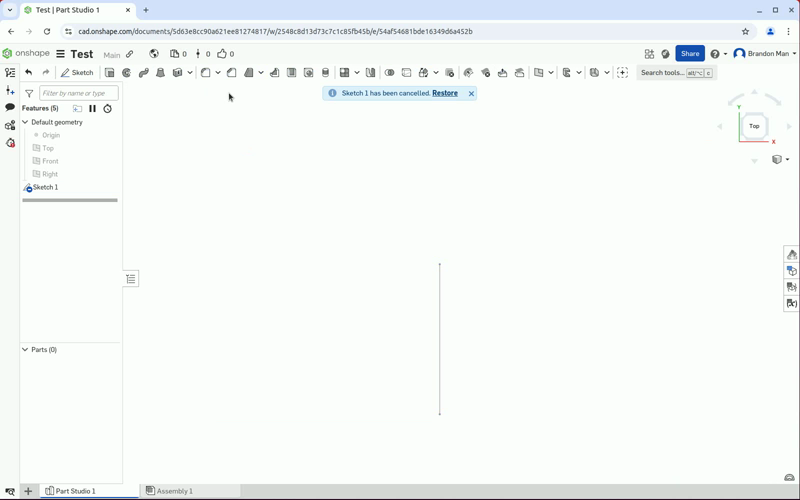
key(shift+s)
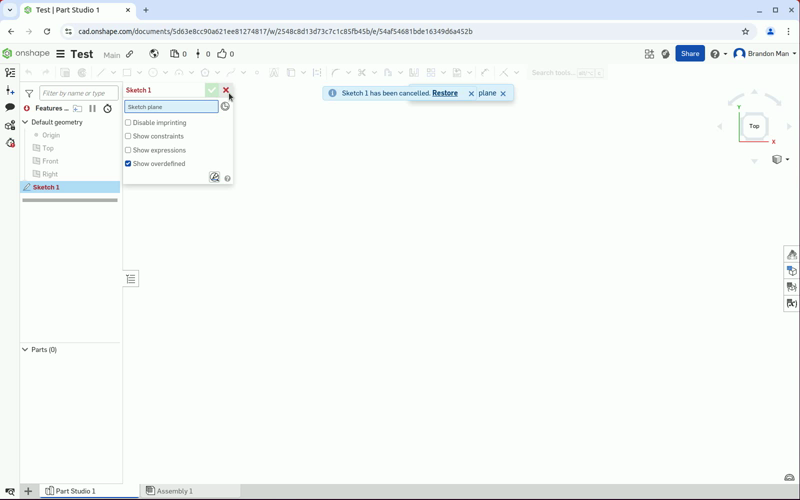
mouse_move(73, 150)
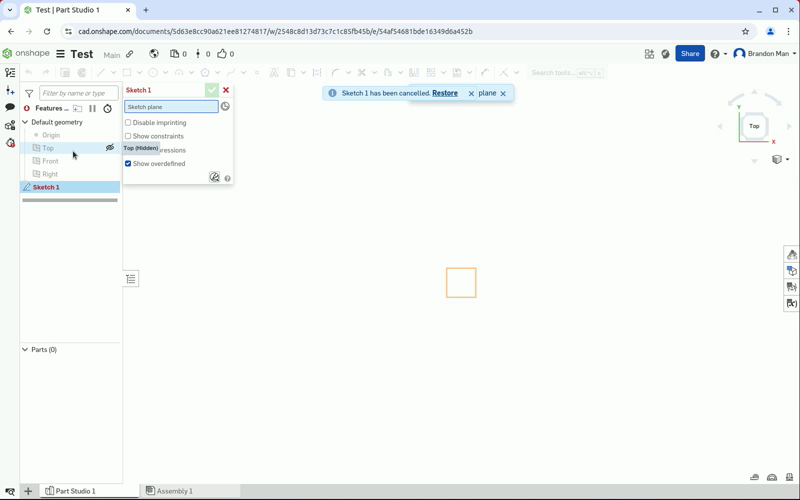
click(73, 150)
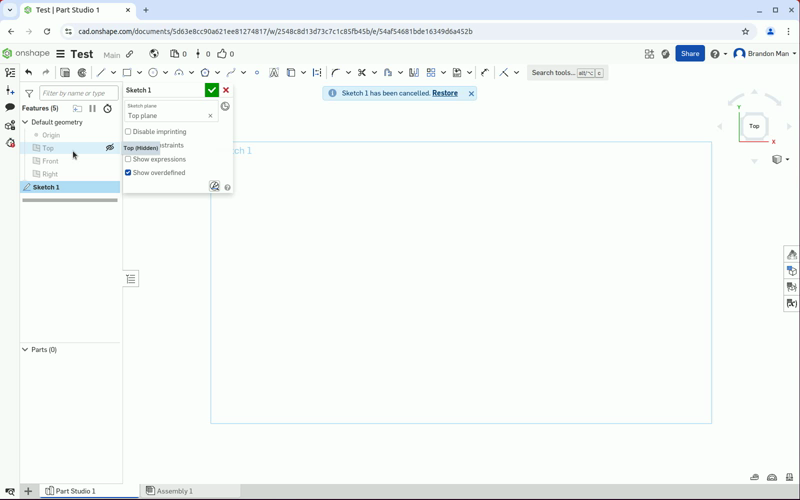
mouse_move(73, 352)
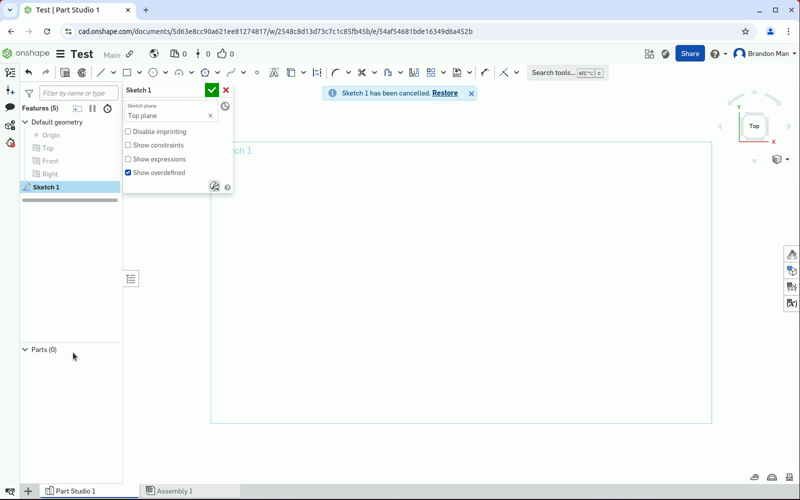
key(y)
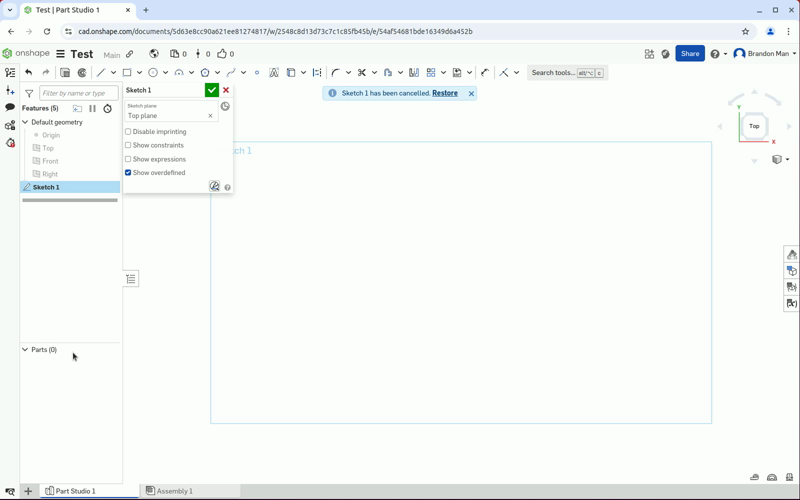
key(l)
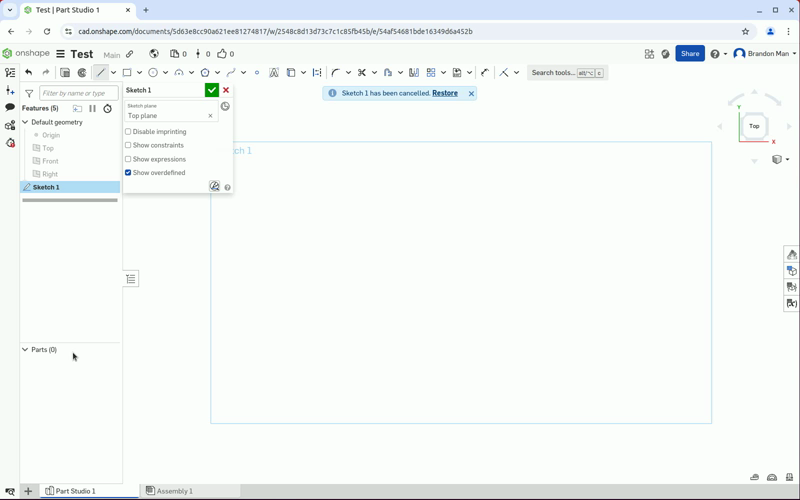
key_down(shift)
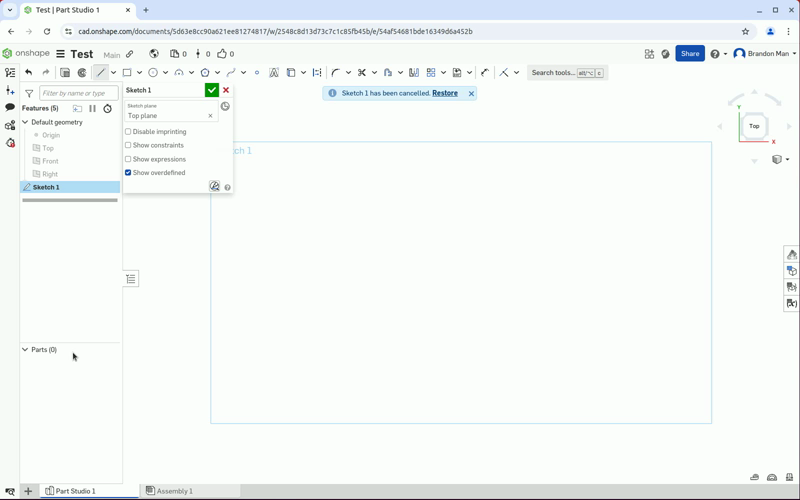
mouse_move(460, 282)
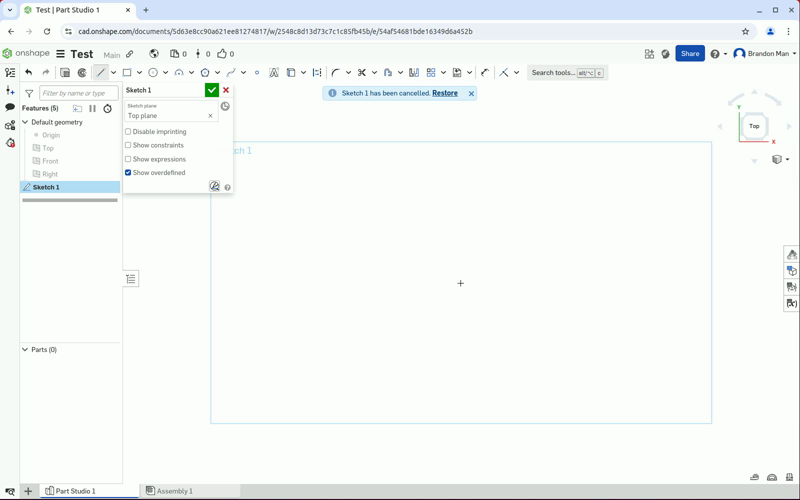
click(460, 282)
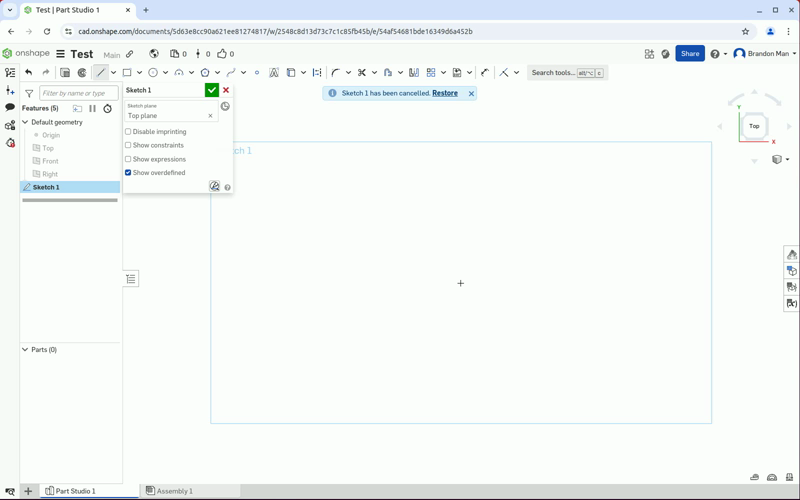
key_up(shift)
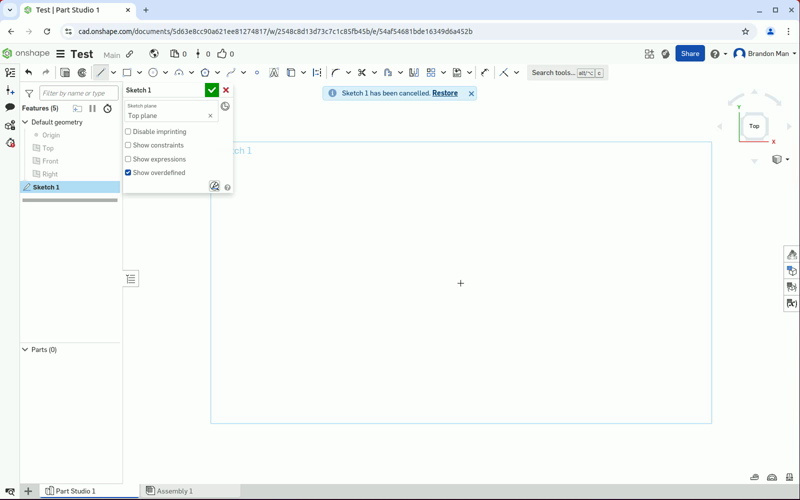
key_down(shift)
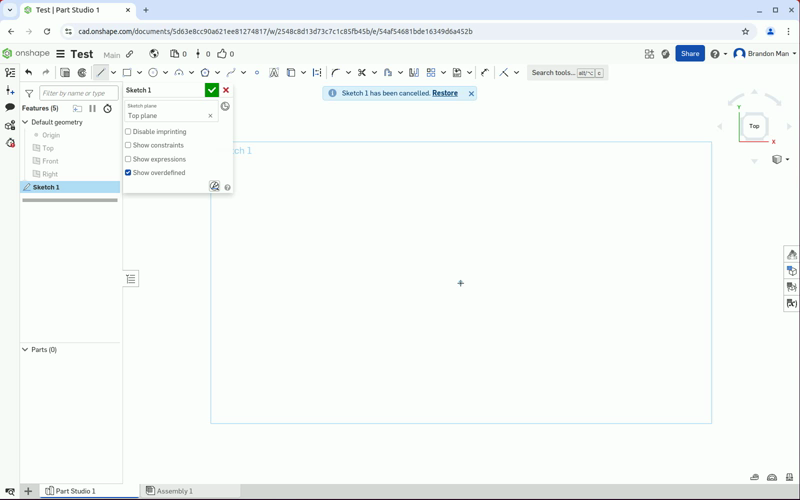
mouse_move(573, 282)
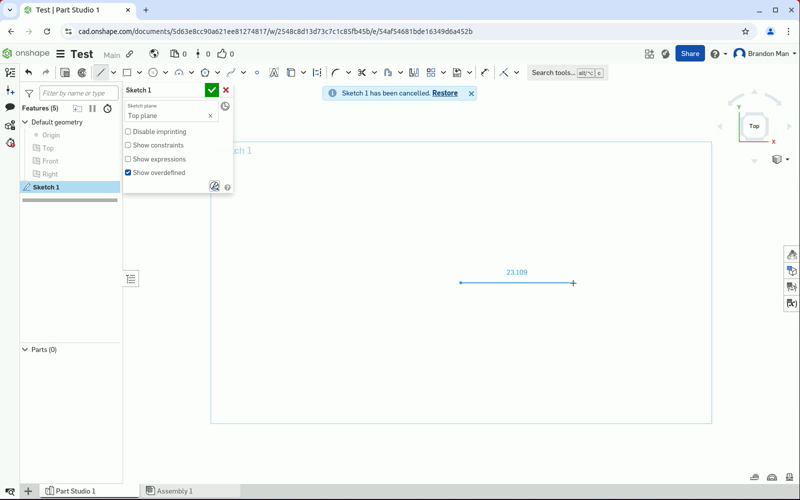
click(573, 282)
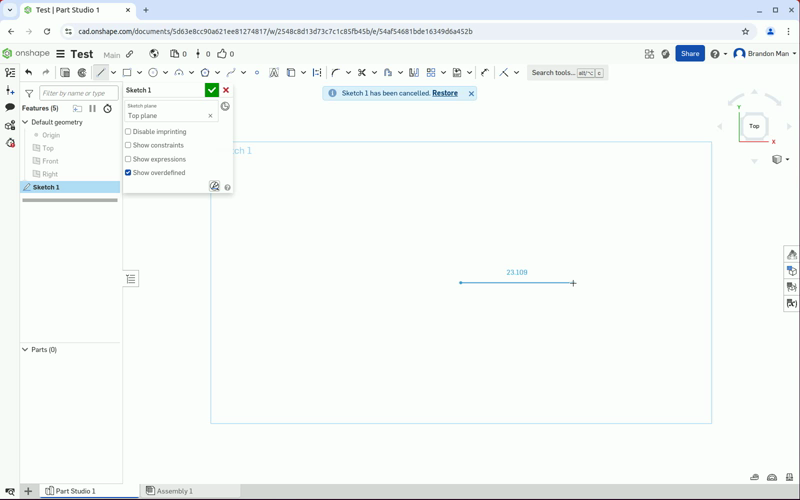
key_up(shift)
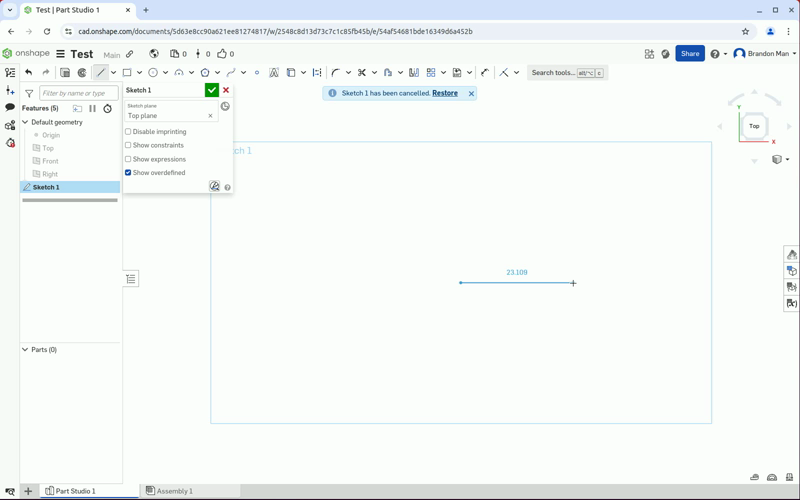
key_down(shift)
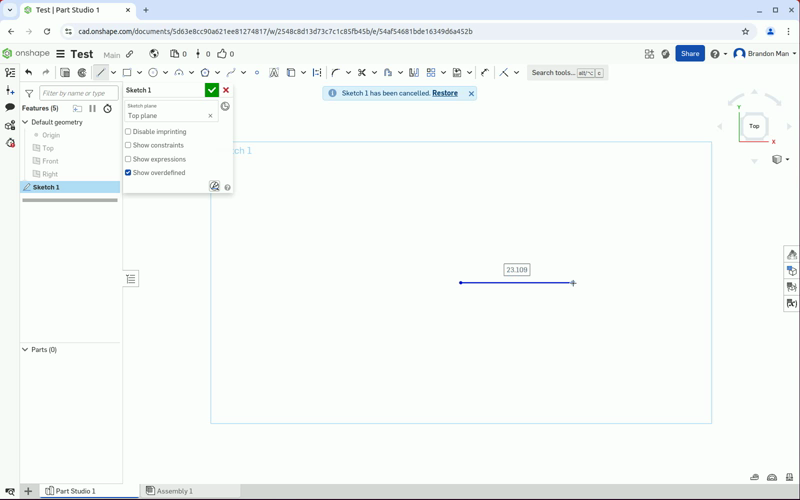
mouse_move(573, 208)
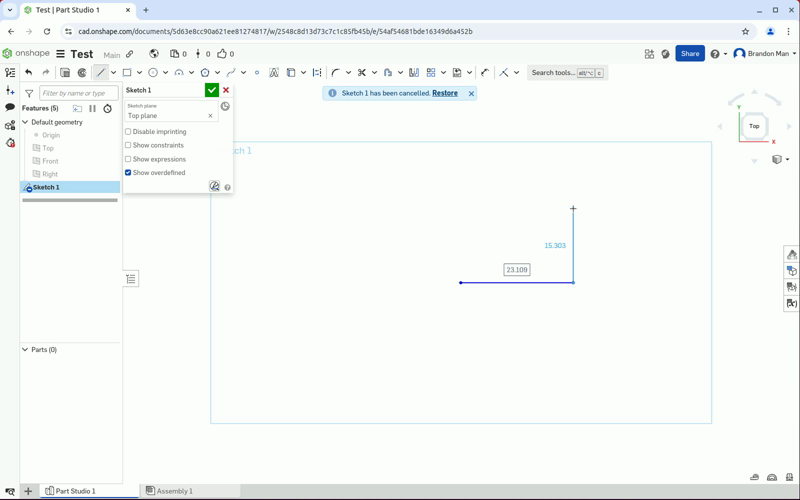
click(573, 208)
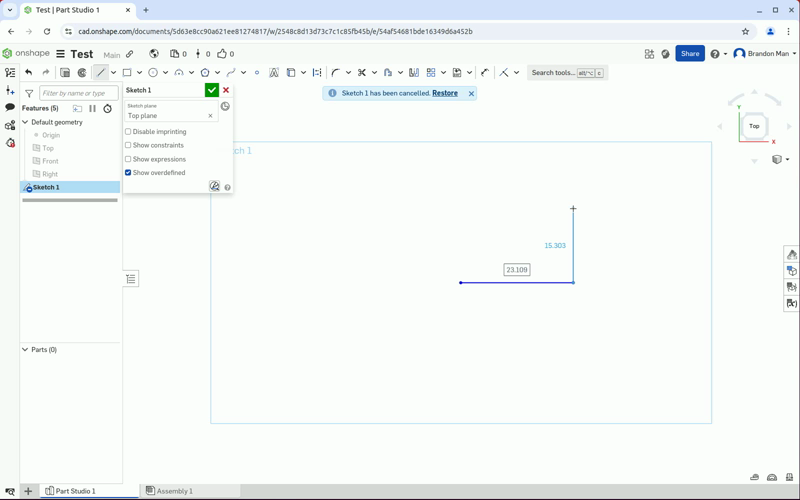
key_up(shift)
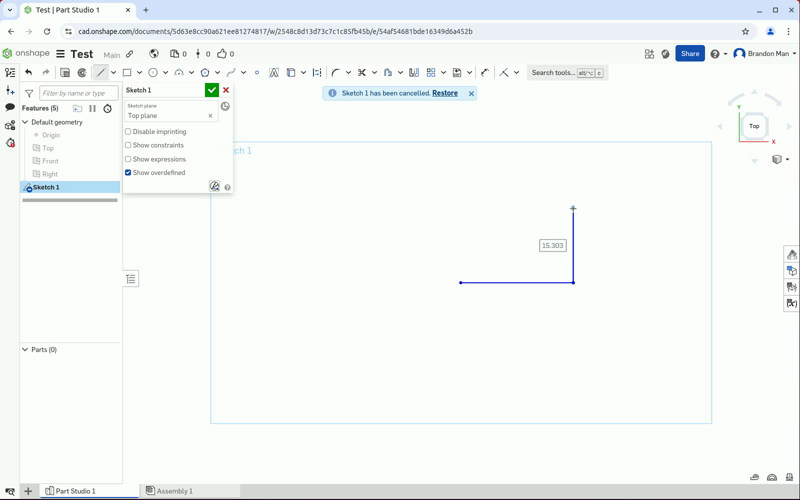
key_down(shift)
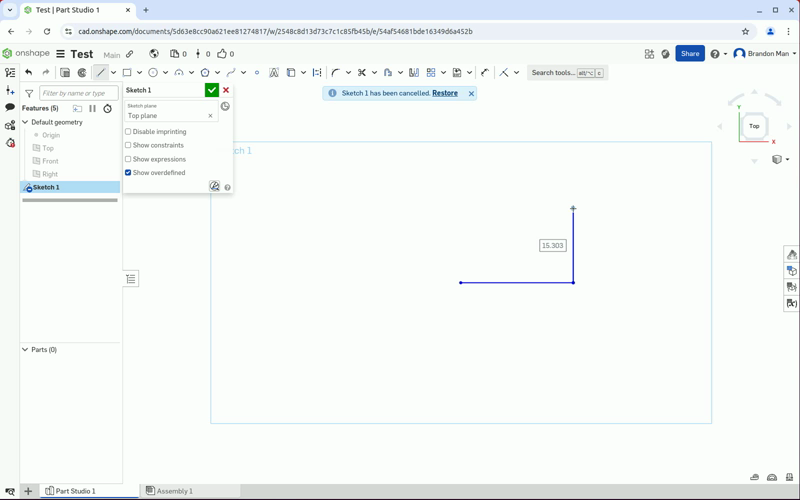
mouse_move(460, 208)
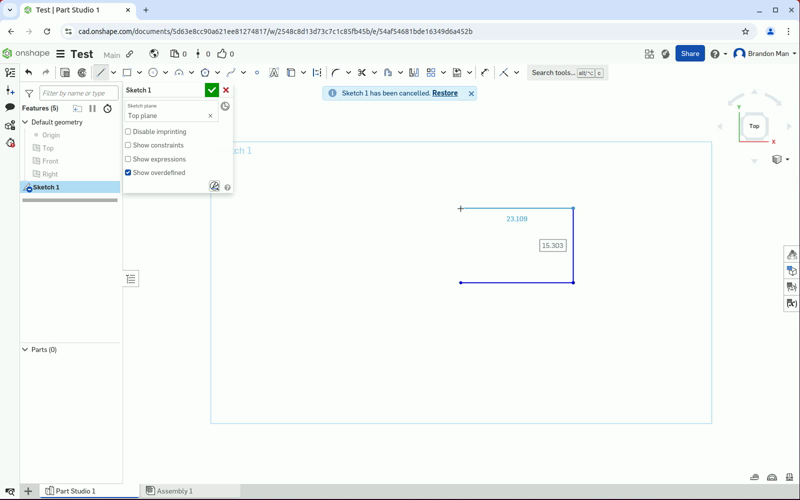
click(460, 208)
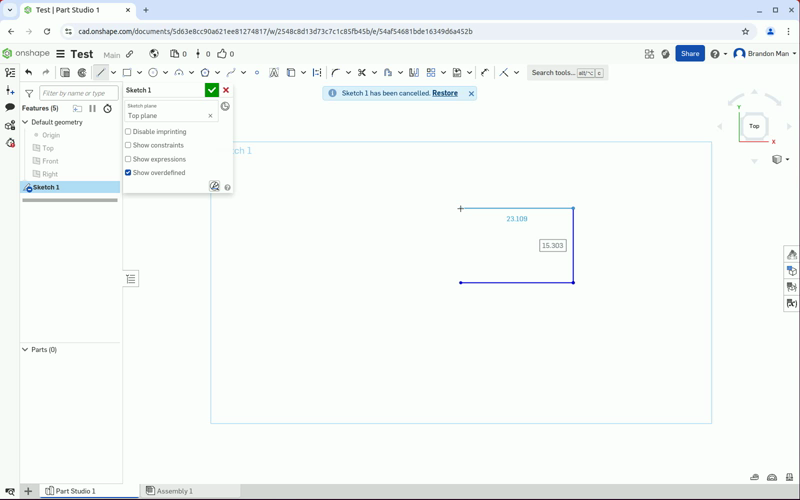
key_up(shift)
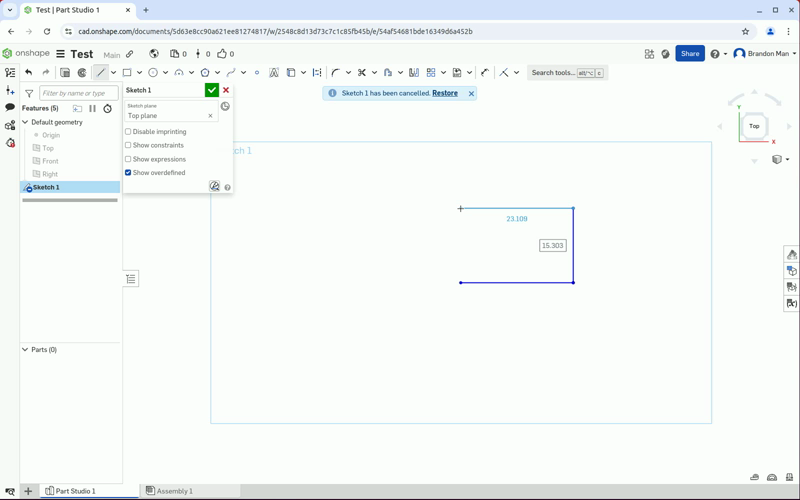
key_down(shift)
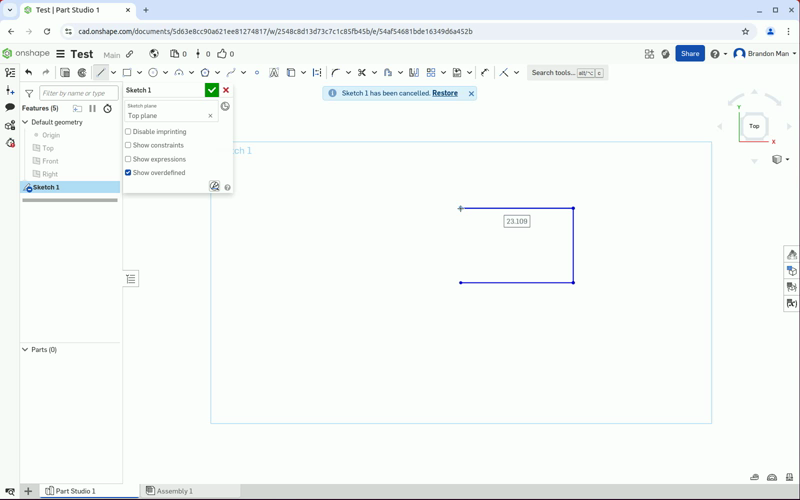
mouse_move(460, 282)
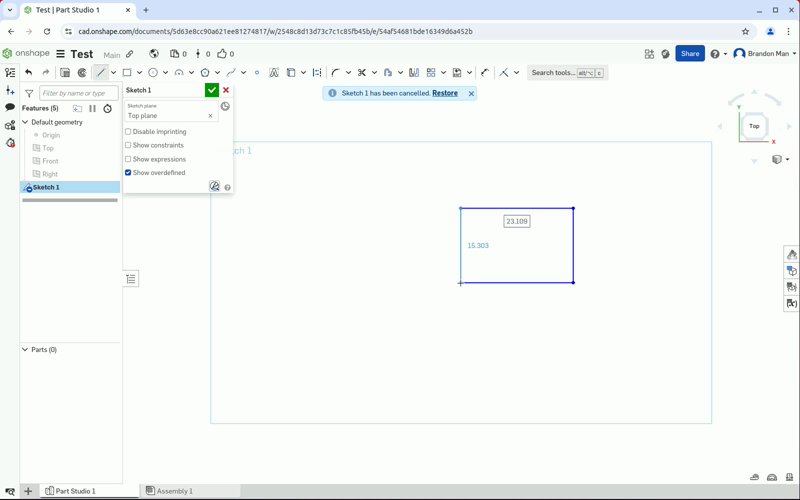
key_up(shift)
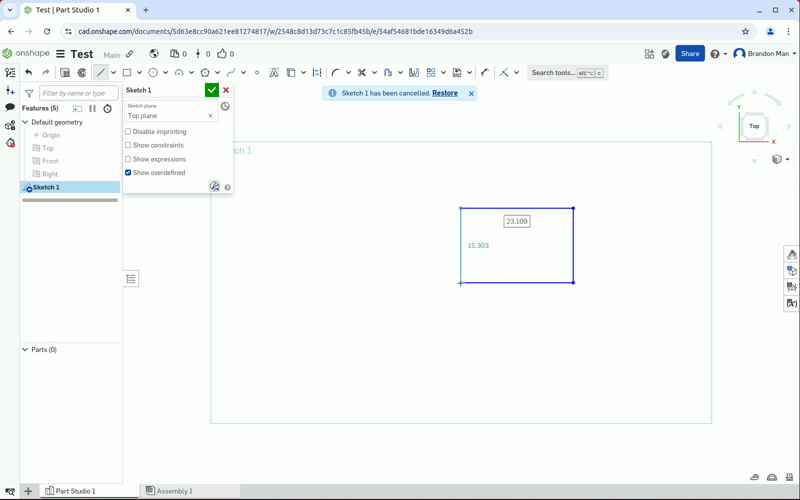
click(460, 282)
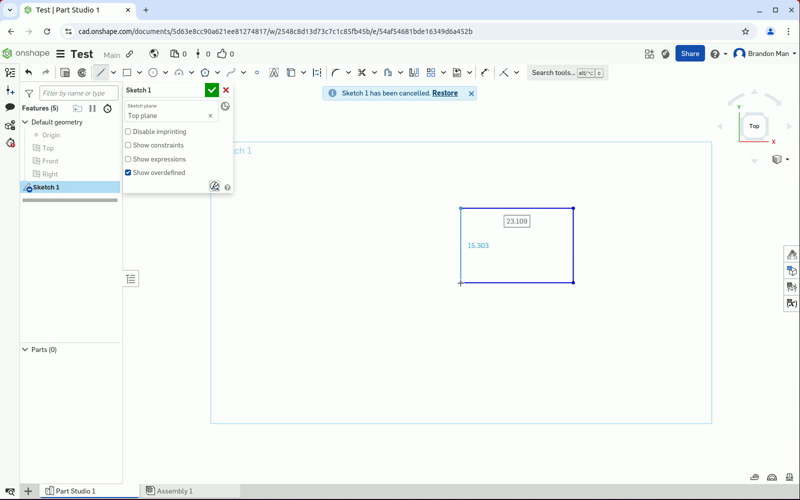
key(esc)
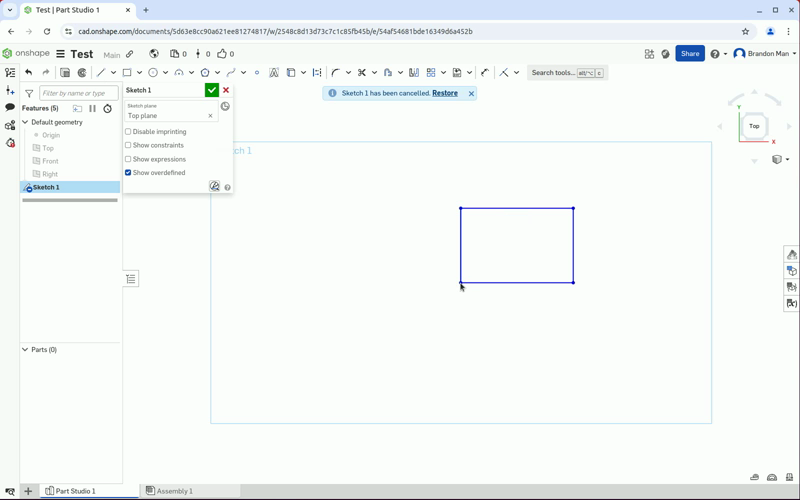
mouse_move(556, 226)
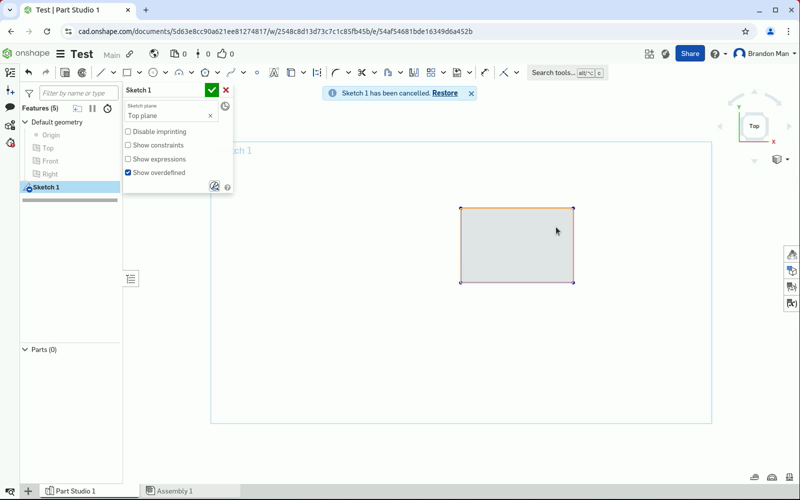
click(556, 226)
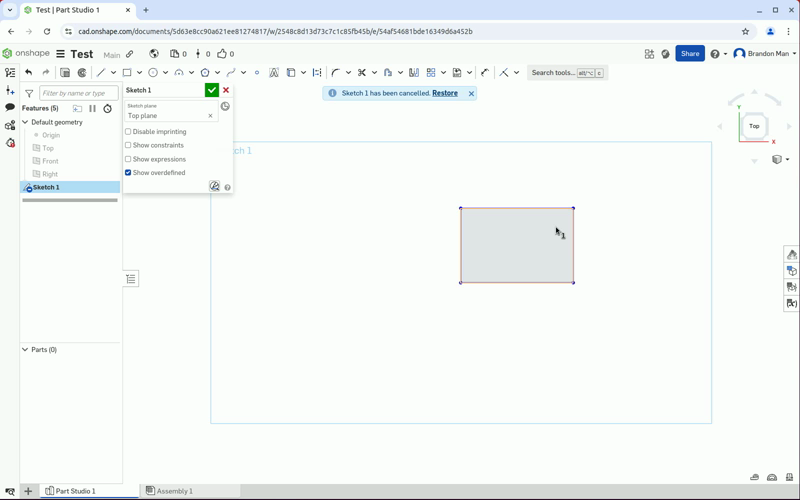
mouse_move(73, 352)
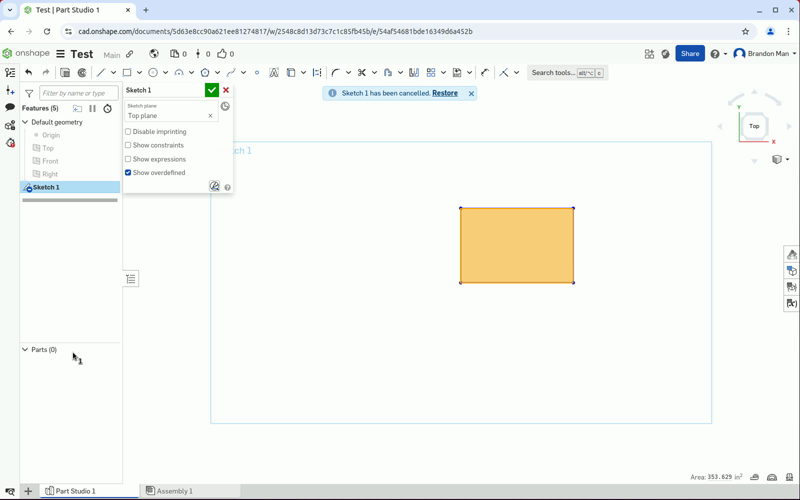
key(shift+y)
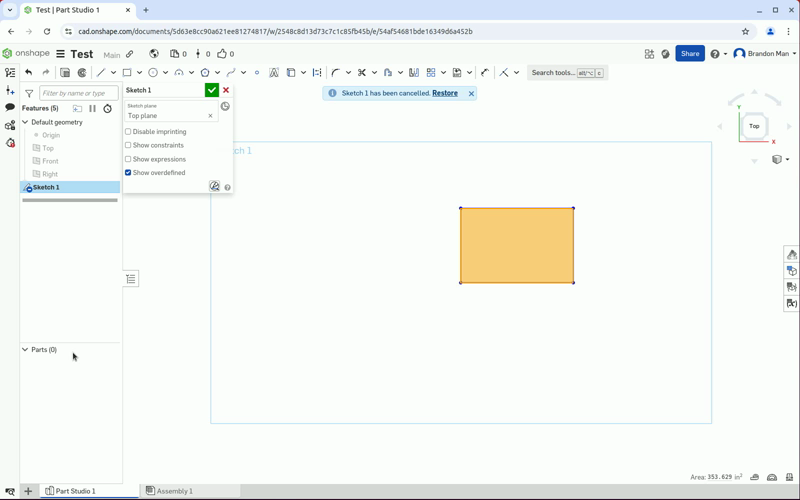
key(shift+e)
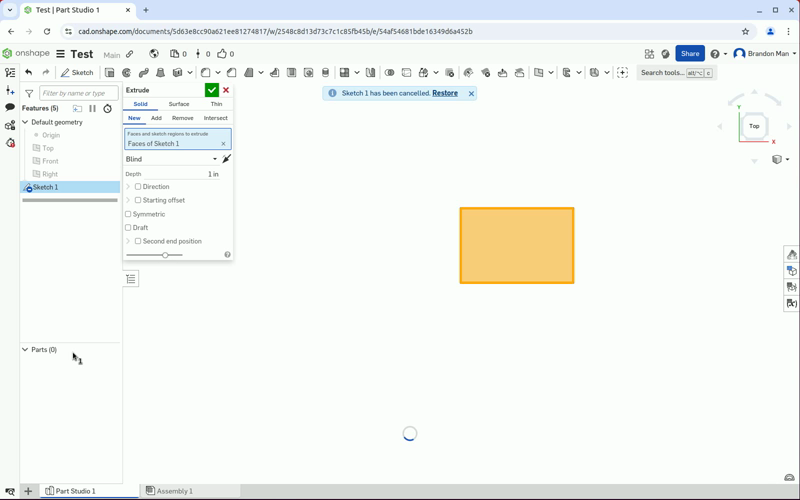
mouse_move(143, 106)
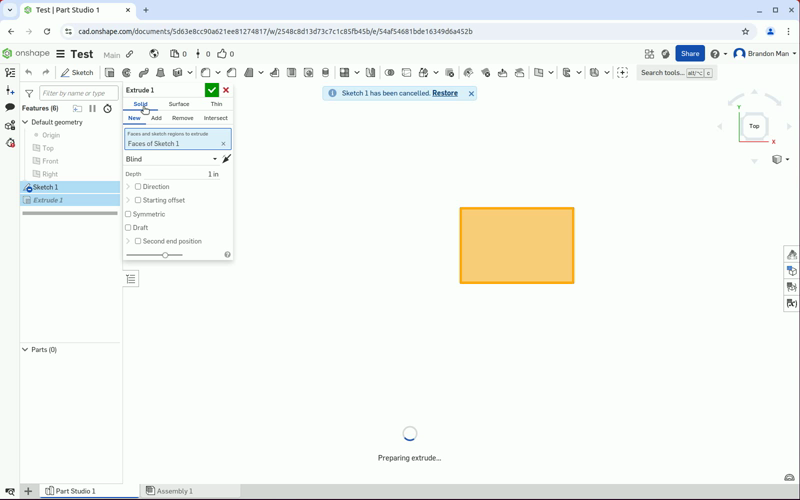
click(143, 106)
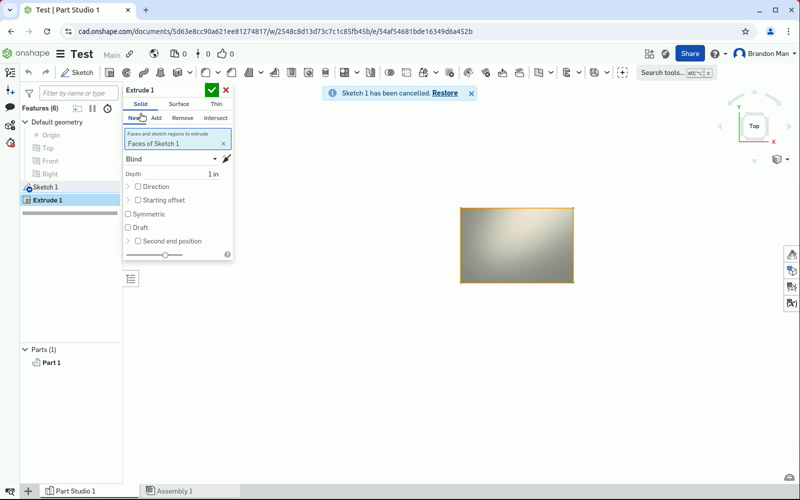
mouse_move(137, 120)
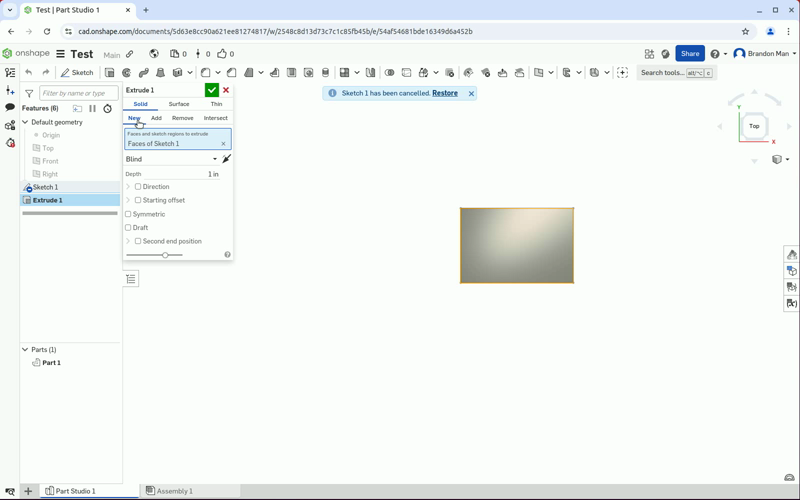
click(137, 120)
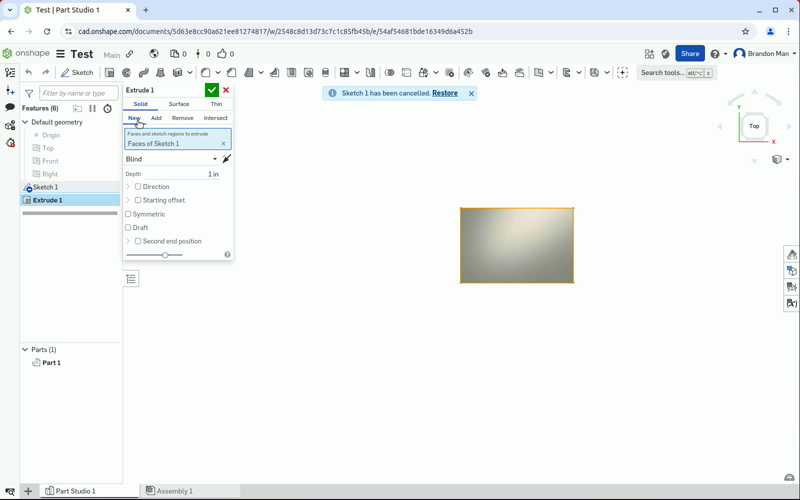
key(tab, 4)
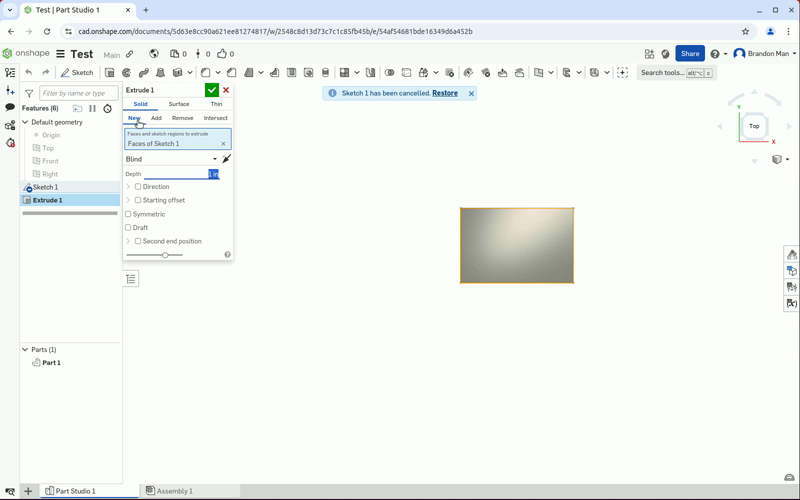
text(7.703)
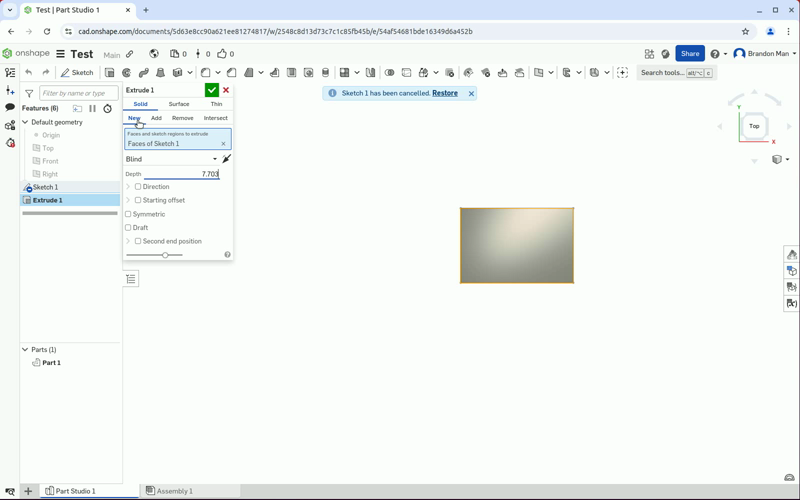
key(enter)
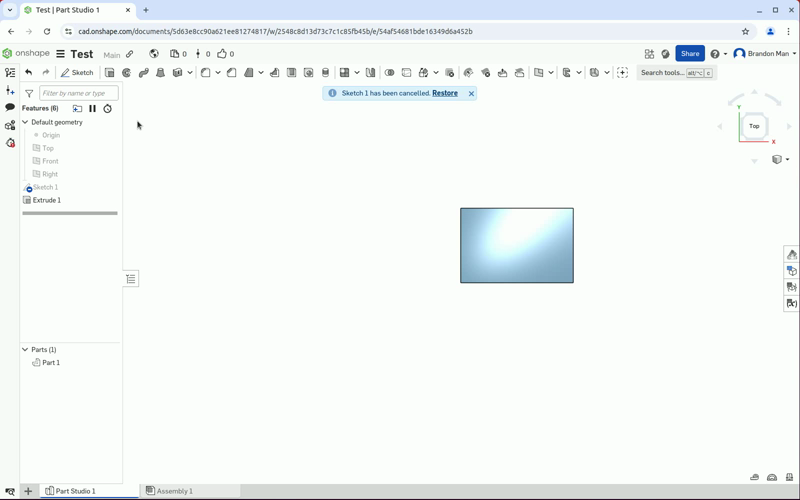
key(shift+h)
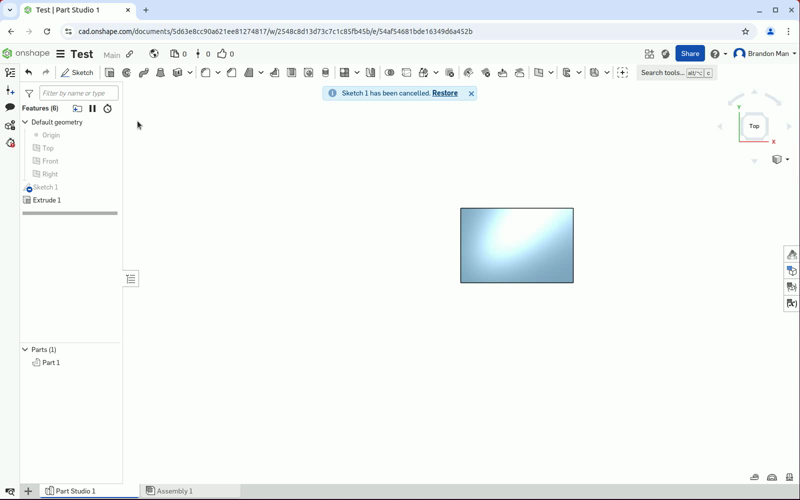
key(shift+h)
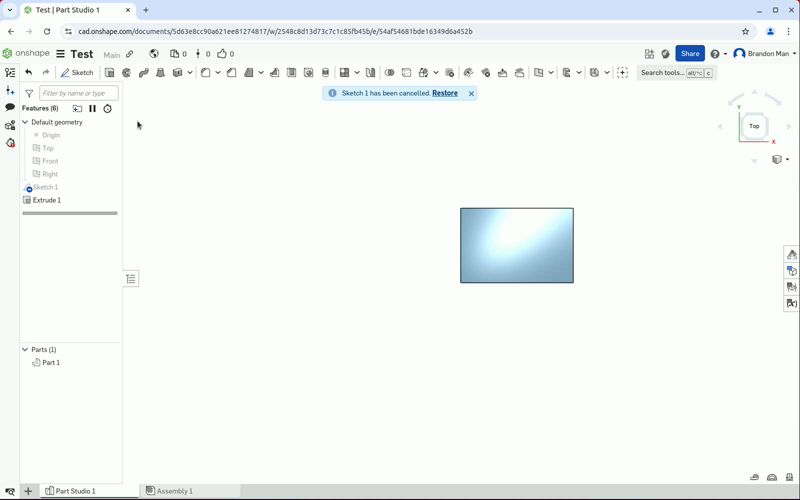
mouse_move(73, 189)
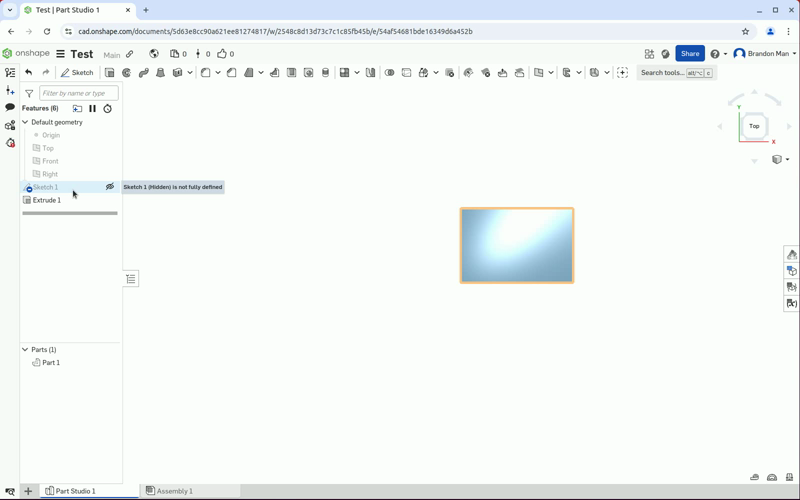
click(73, 189)
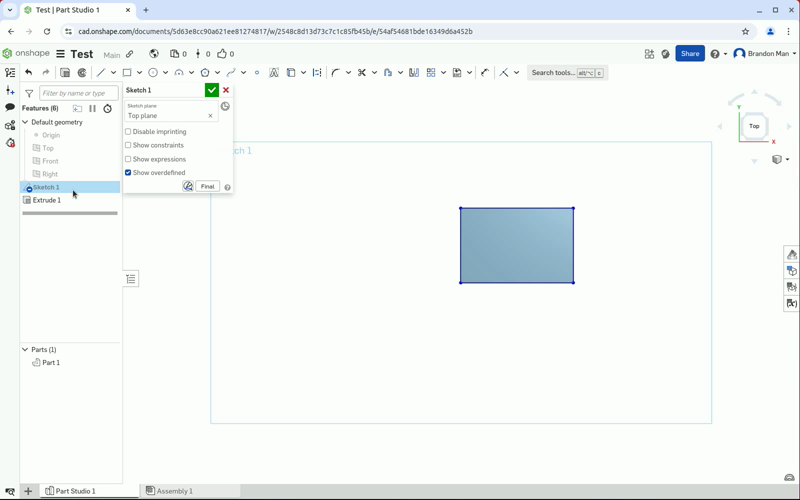
mouse_move(229, 92)
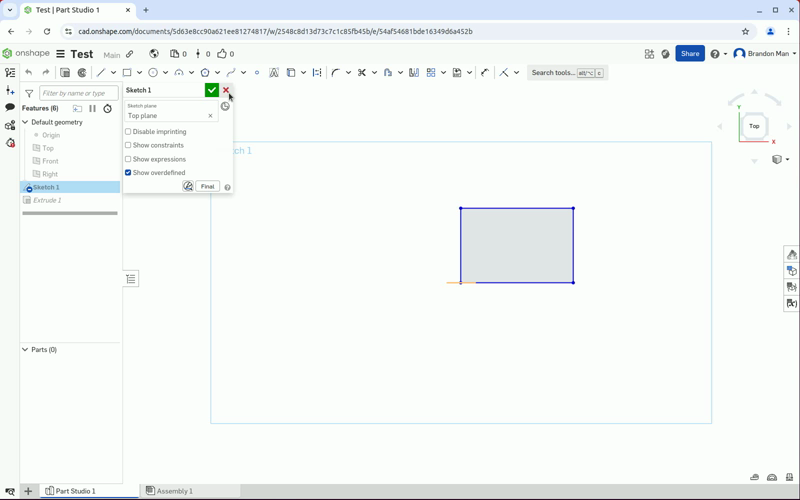
click(229, 92)
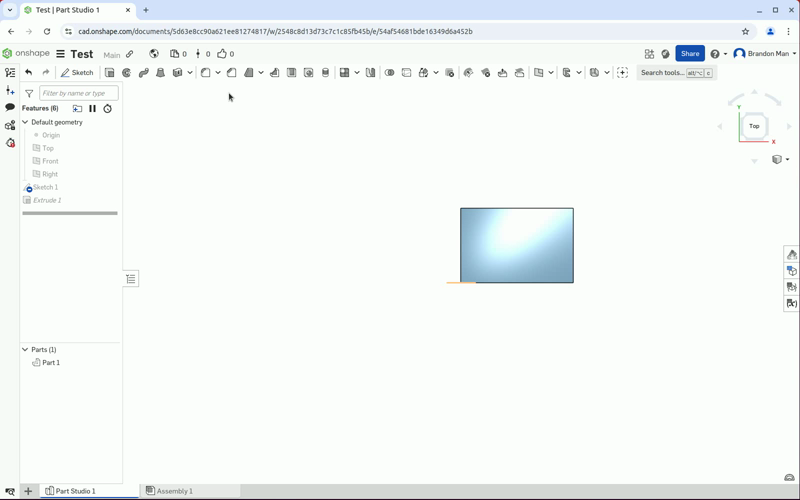
mouse_move(541, 75)
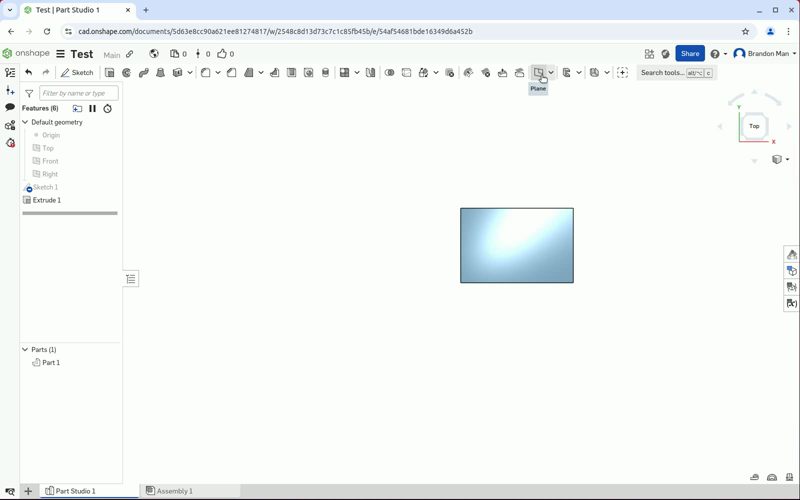
click(541, 75)
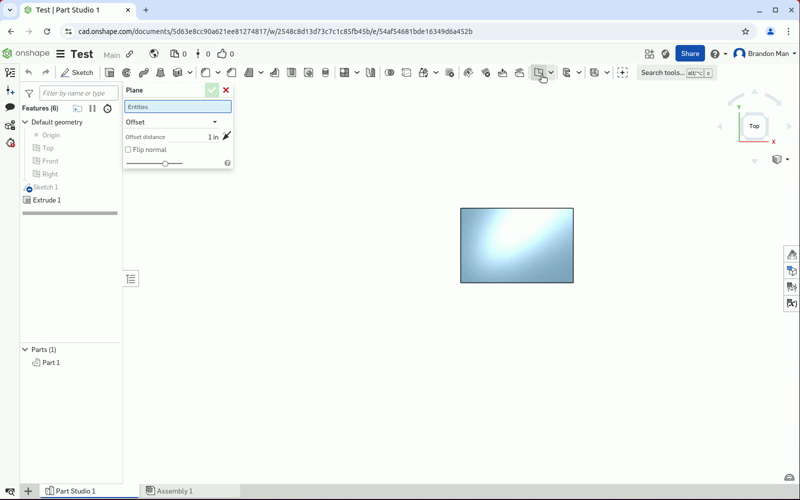
mouse_move(73, 150)
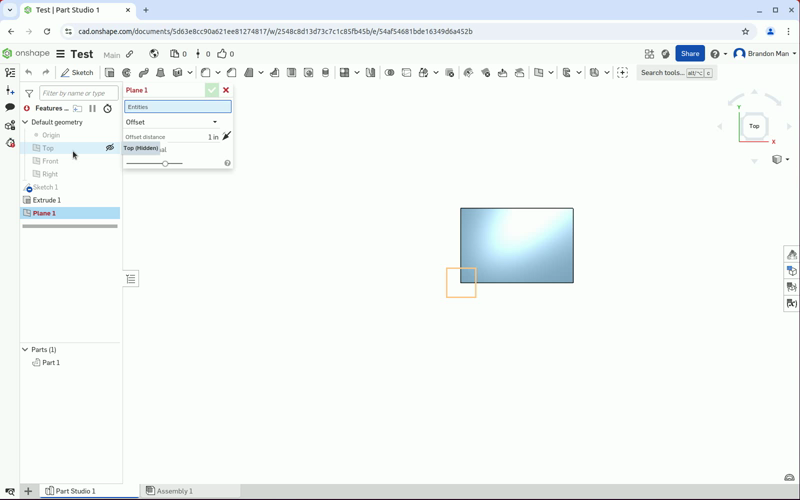
click(73, 150)
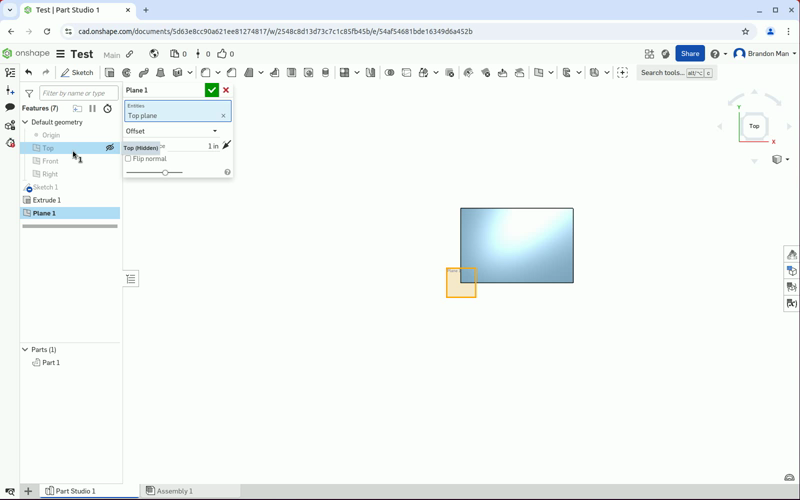
key(tab, 2)
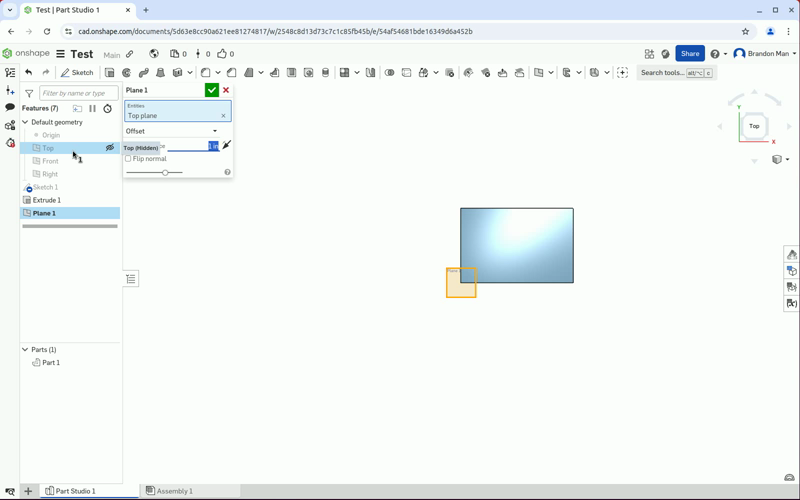
text(7.703)
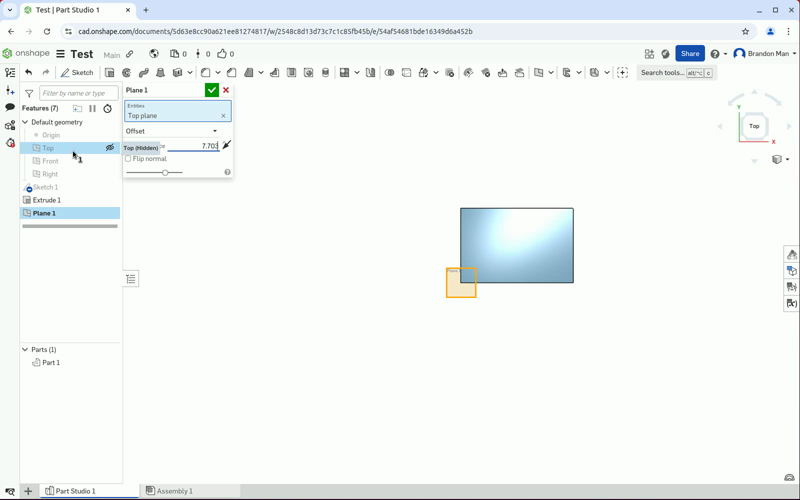
key(enter, 2)
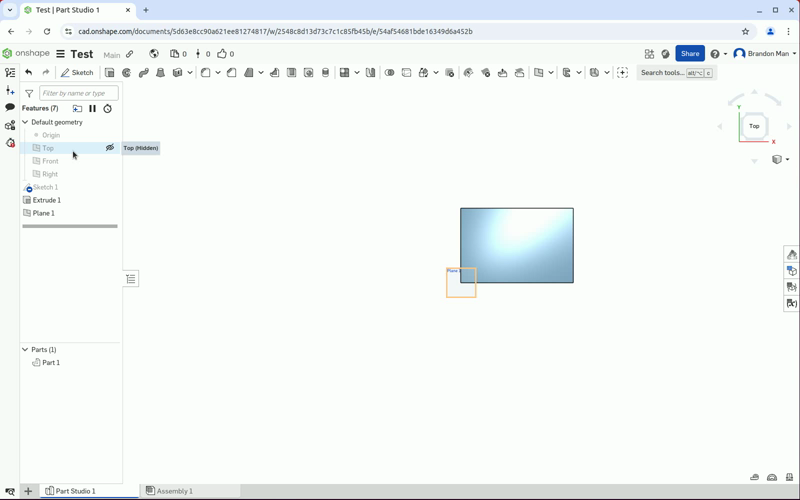
key(shift+s)
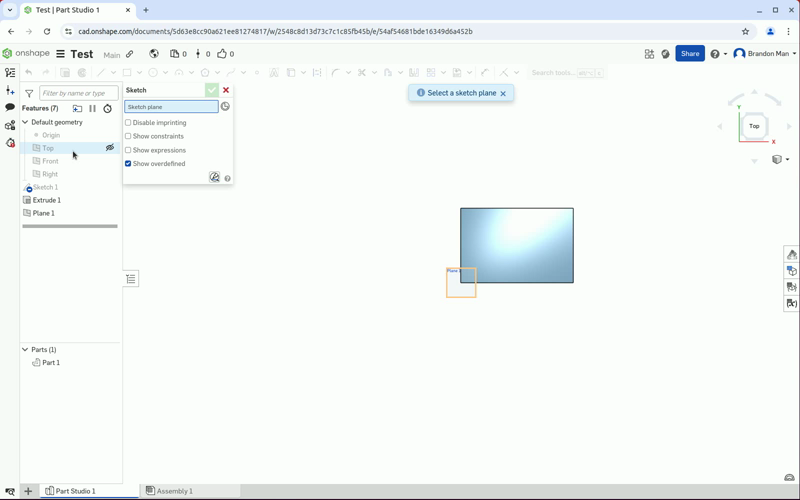
mouse_move(73, 215)
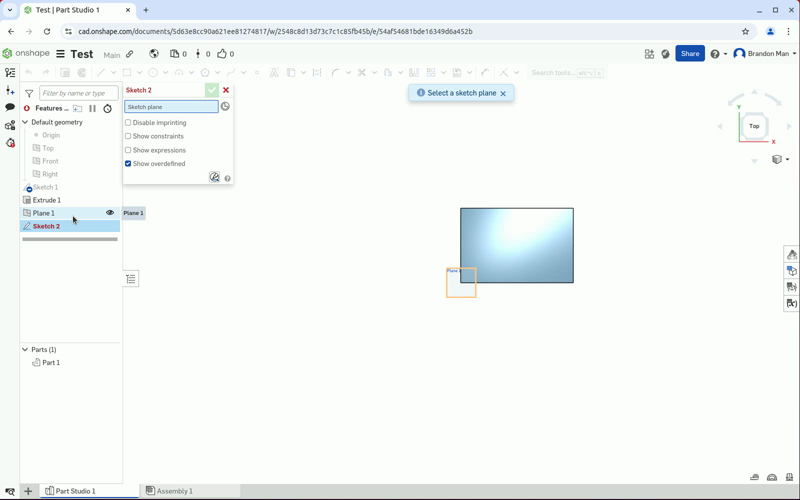
click(73, 215)
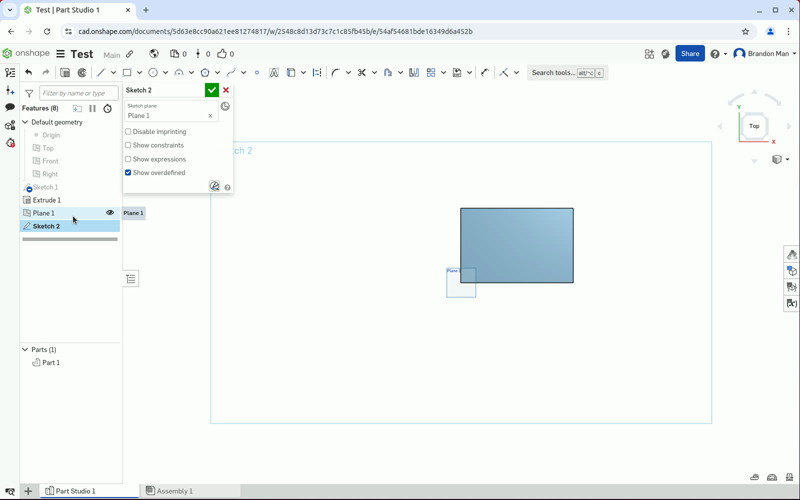
mouse_move(73, 352)
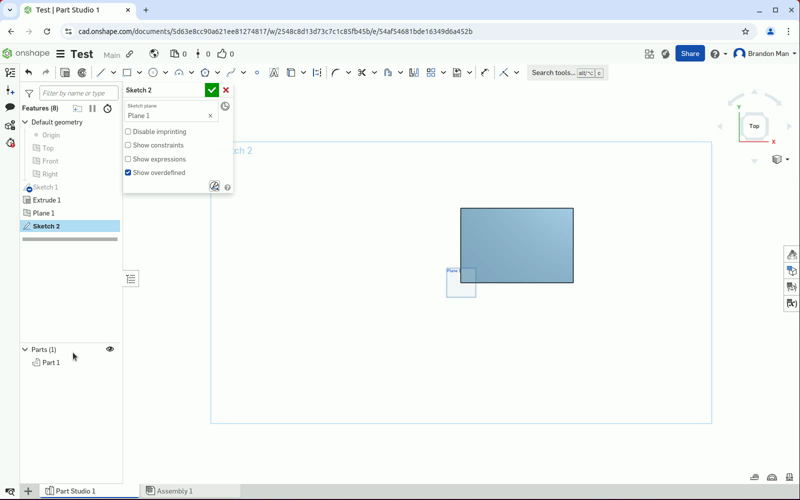
key(y)
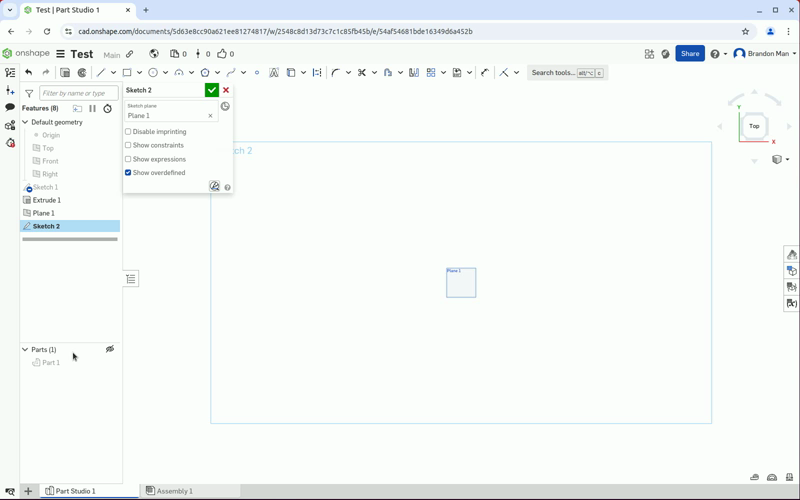
key(l)
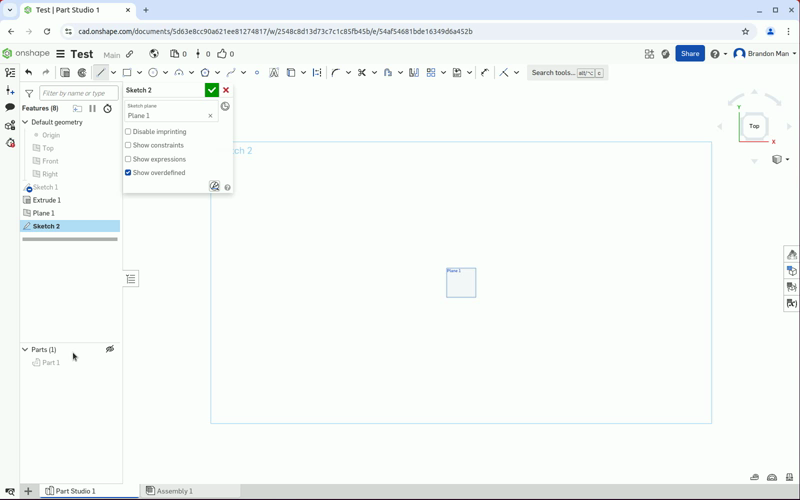
key_down(shift)
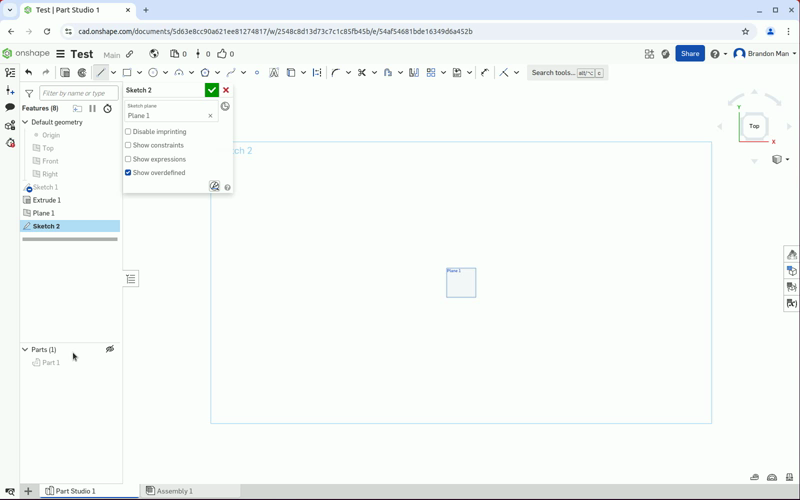
mouse_move(460, 282)
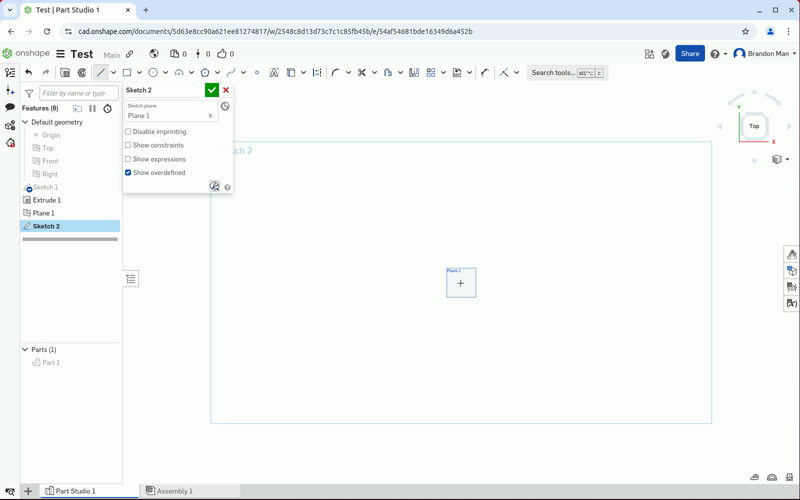
click(460, 282)
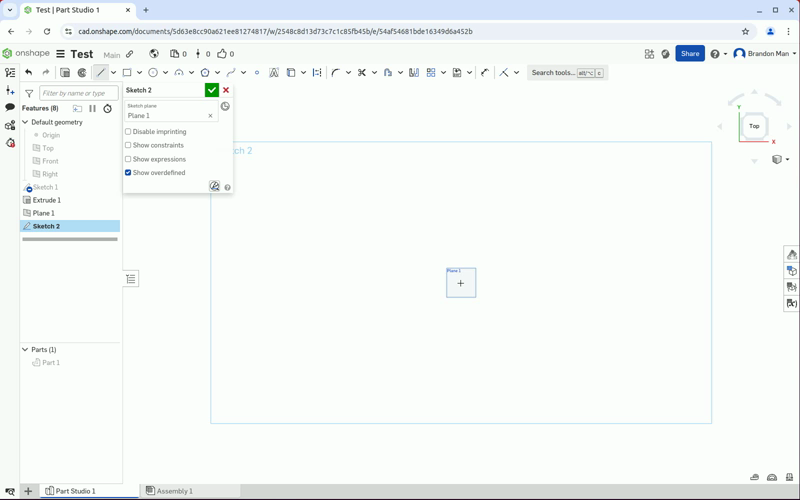
key_up(shift)
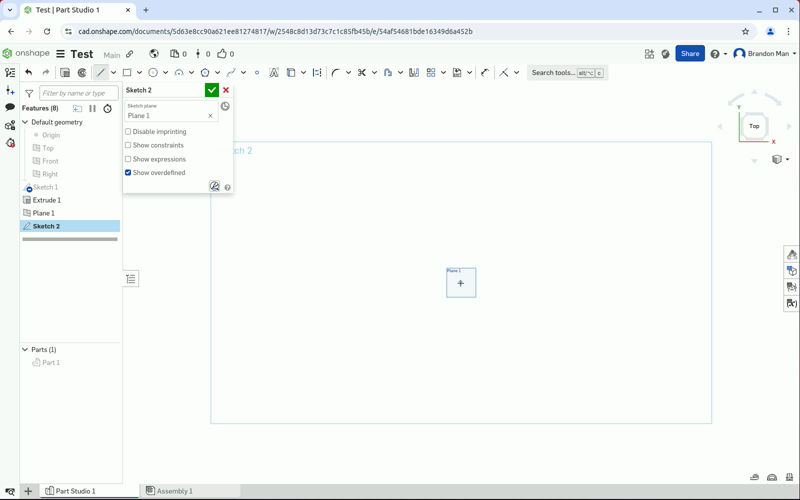
key_down(shift)
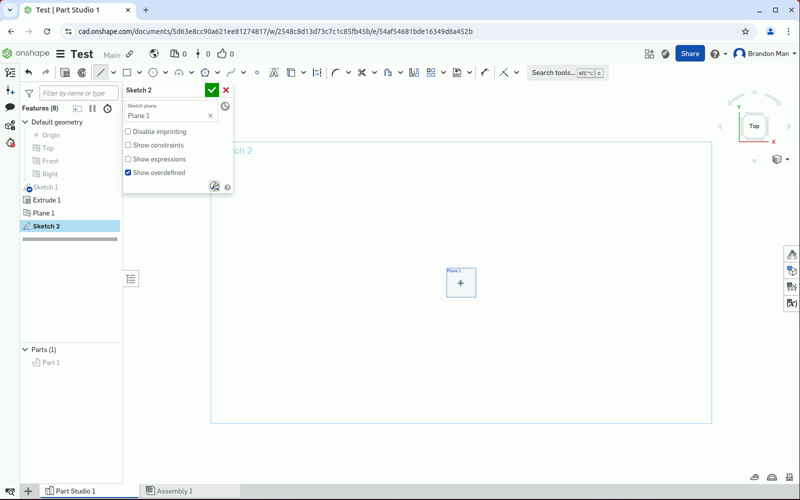
mouse_move(490, 282)
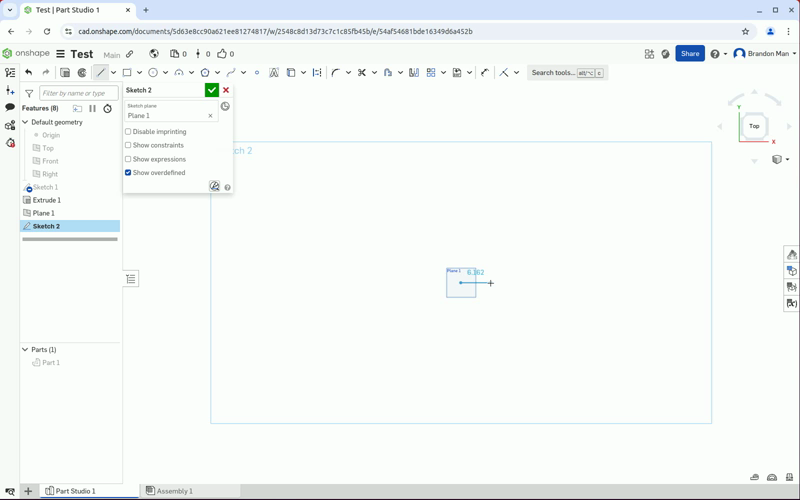
mouse_move(488, 282)
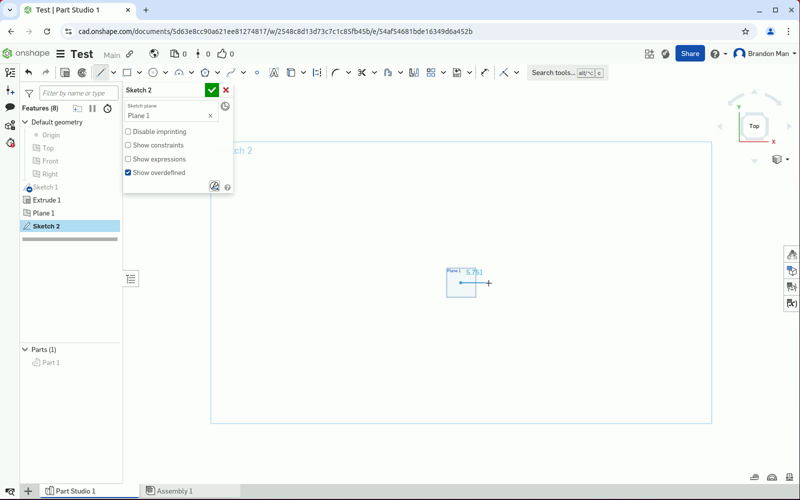
click(488, 282)
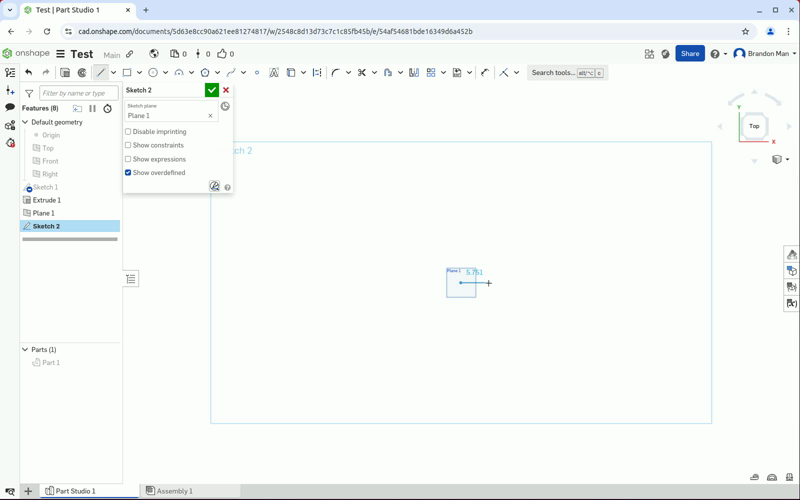
key_up(shift)
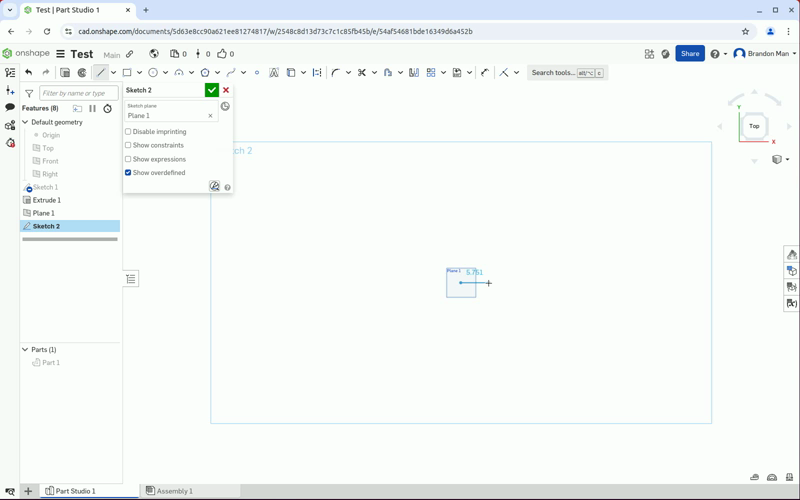
key_down(shift)
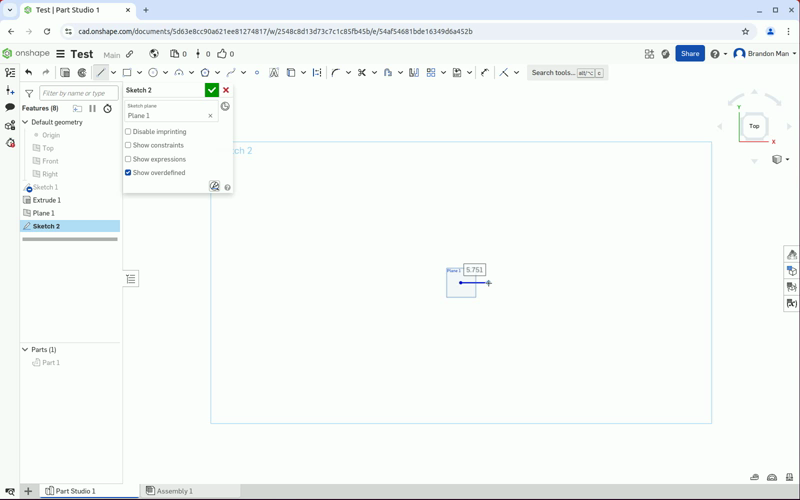
mouse_move(488, 207)
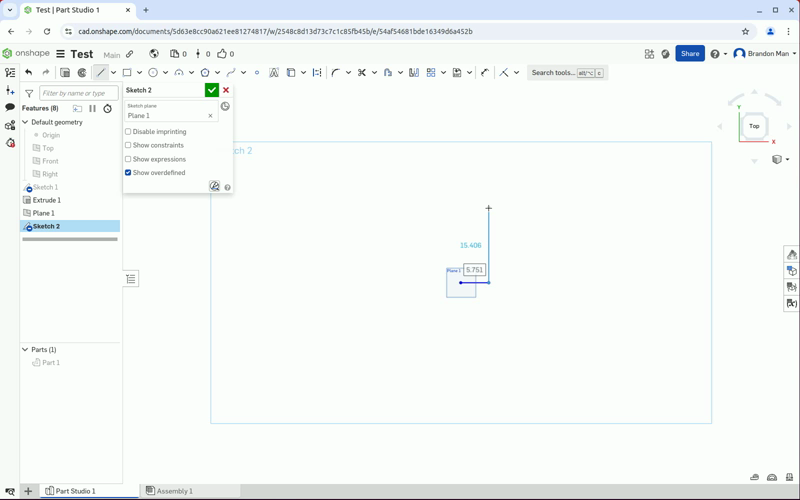
click(488, 207)
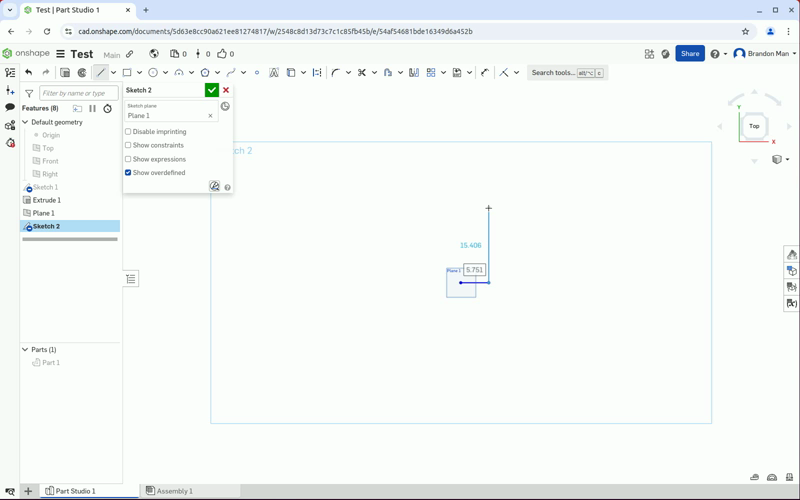
key_up(shift)
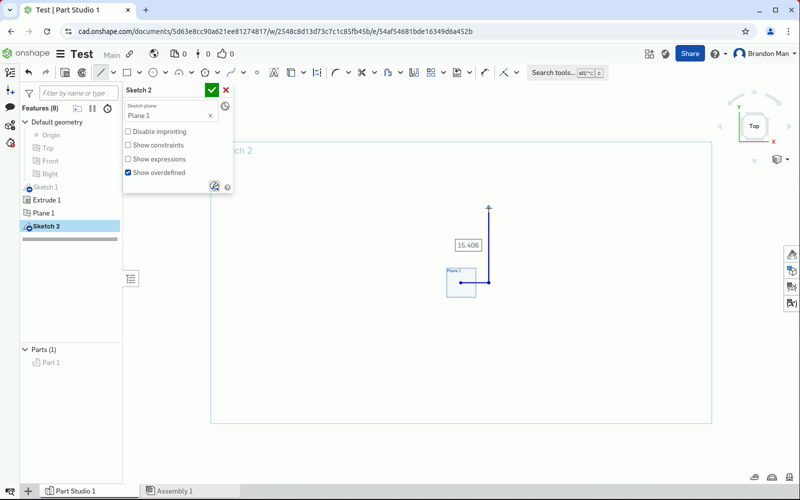
key_down(shift)
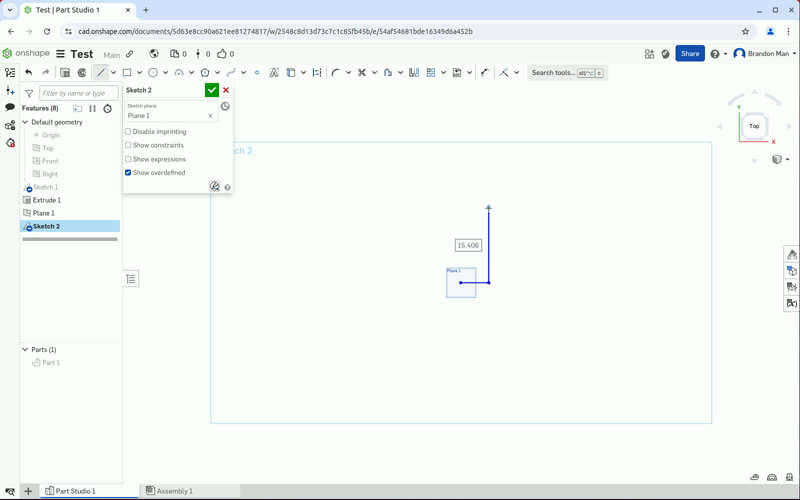
mouse_move(518, 207)
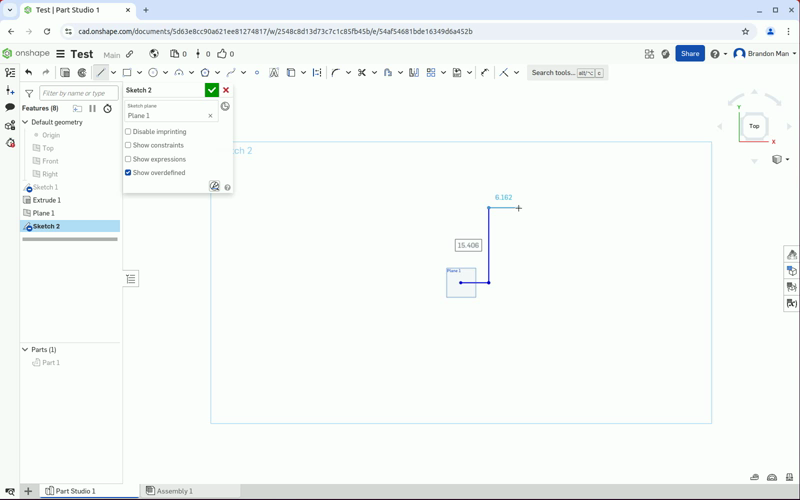
mouse_move(460, 207)
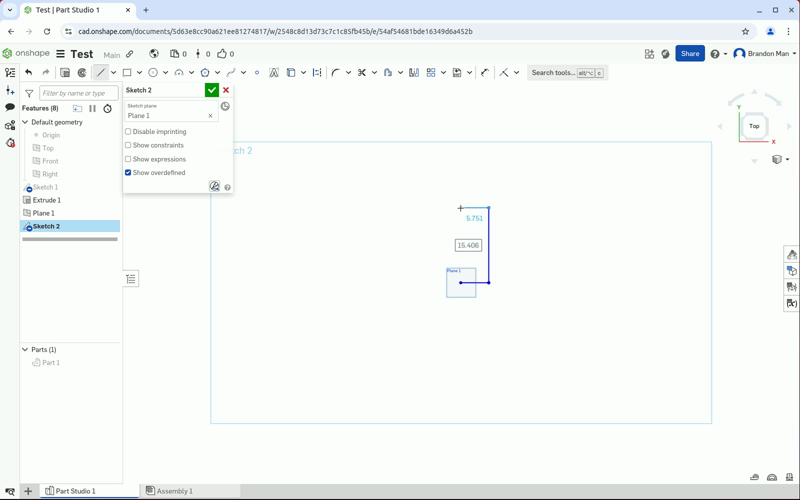
click(460, 207)
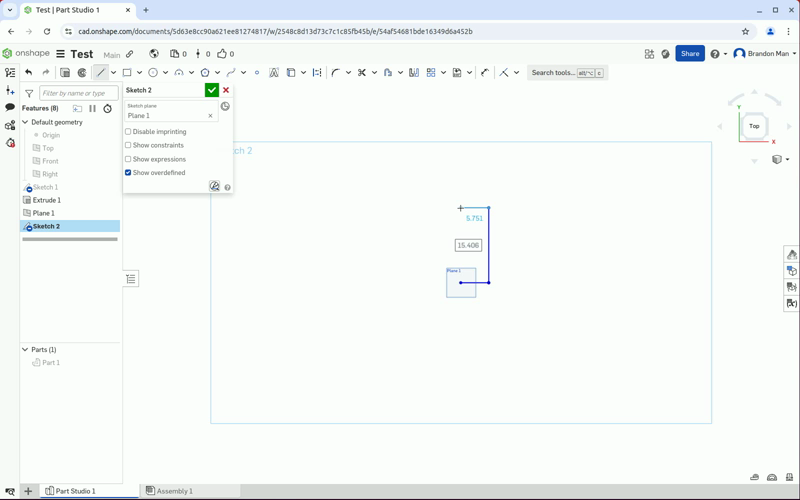
key_up(shift)
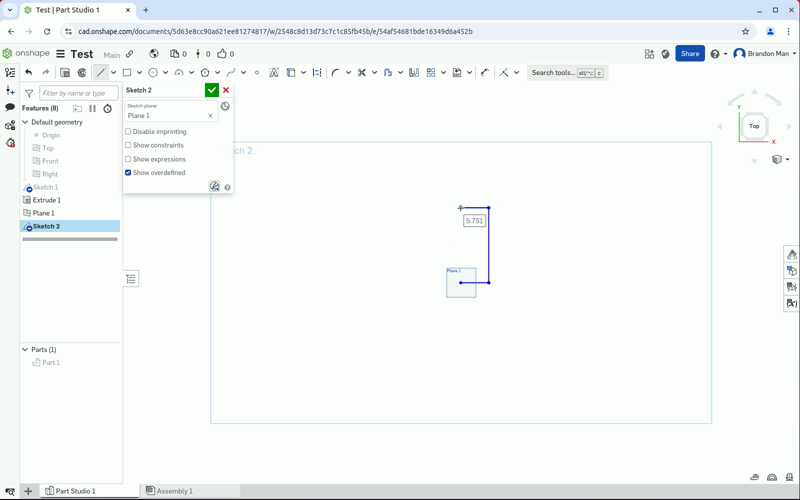
key_down(shift)
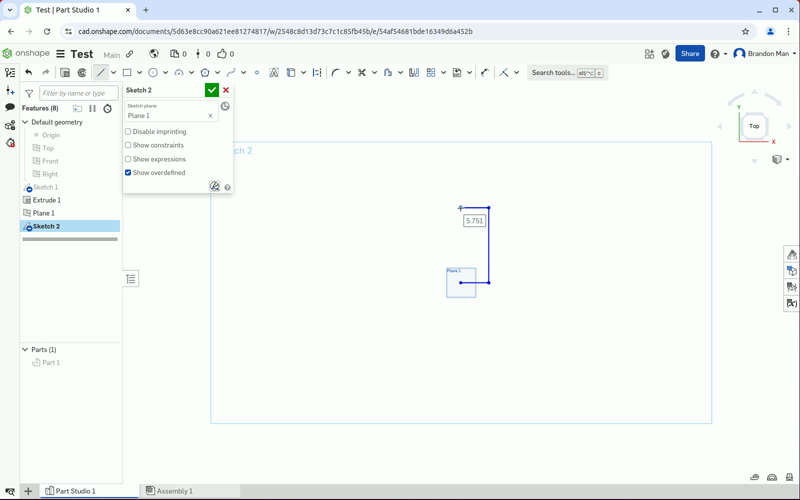
mouse_move(460, 282)
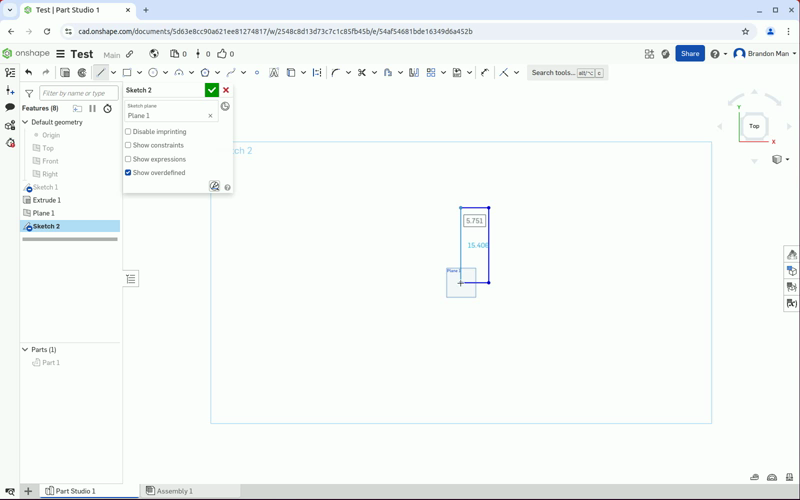
key_up(shift)
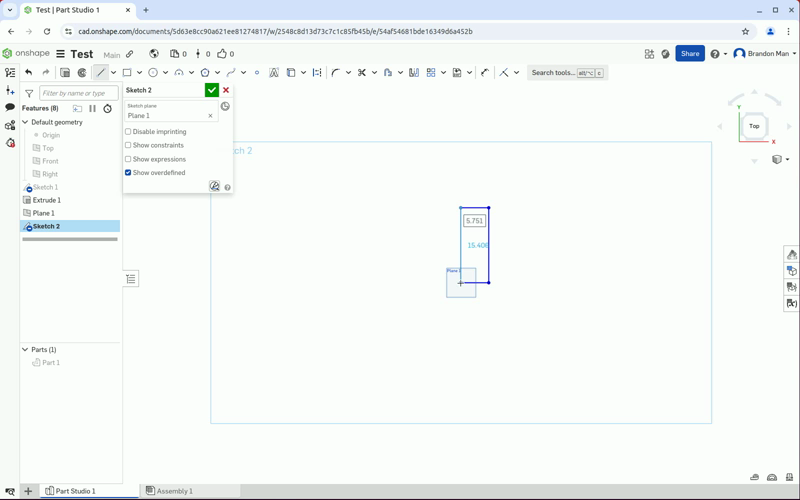
click(460, 282)
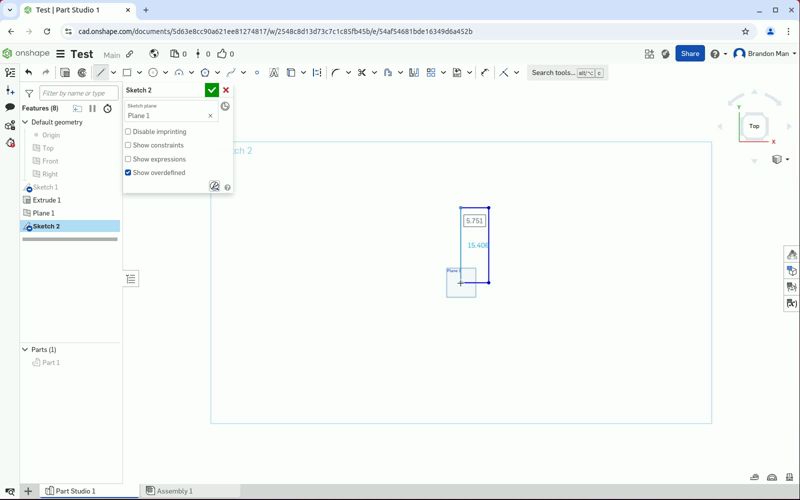
key(esc)
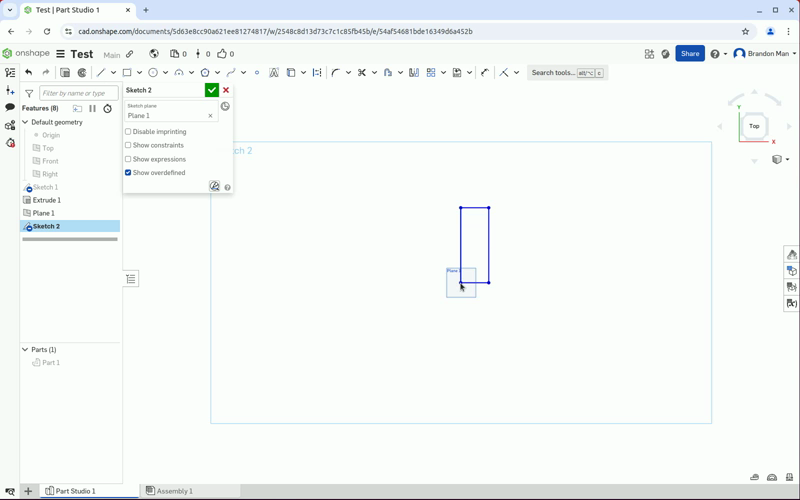
mouse_move(482, 234)
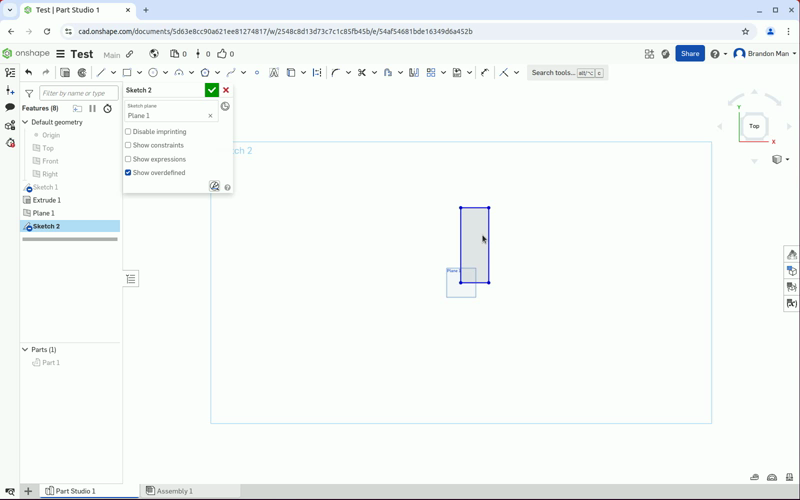
click(482, 234)
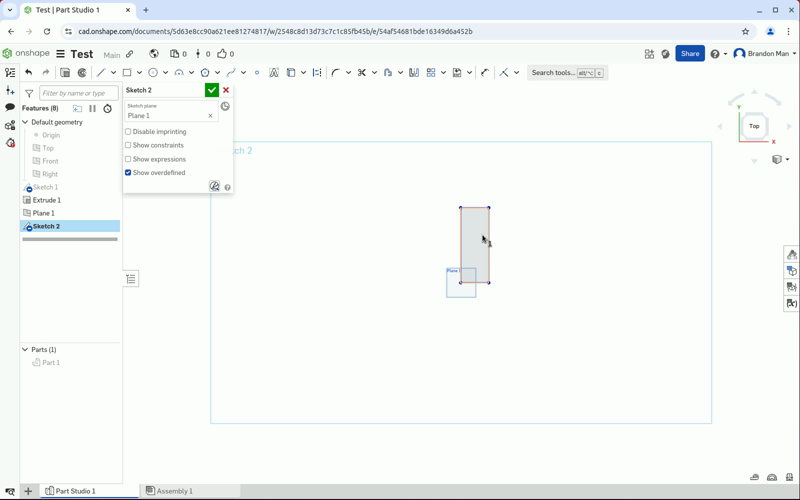
mouse_move(73, 352)
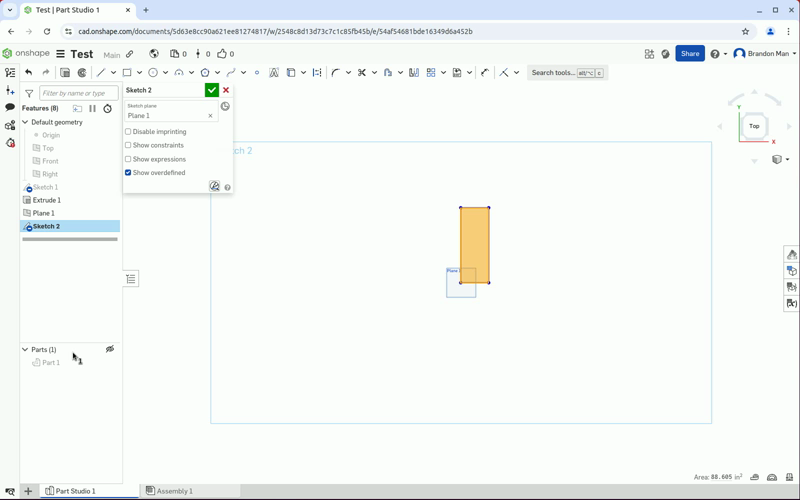
key(shift+y)
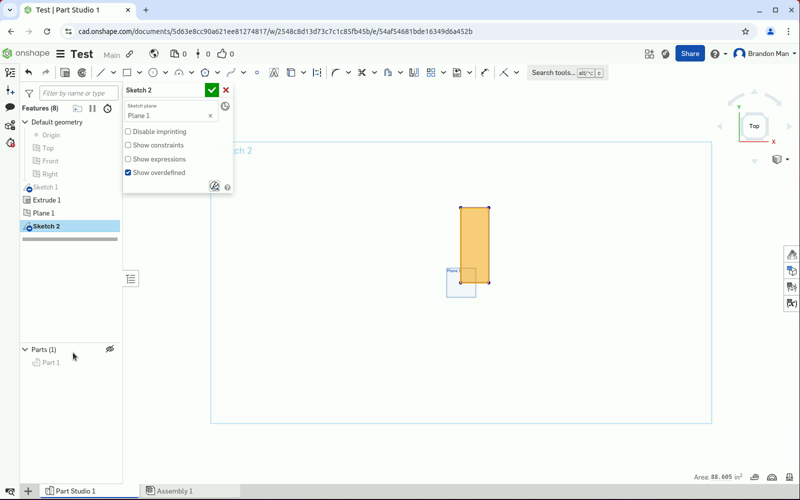
key(shift+e)
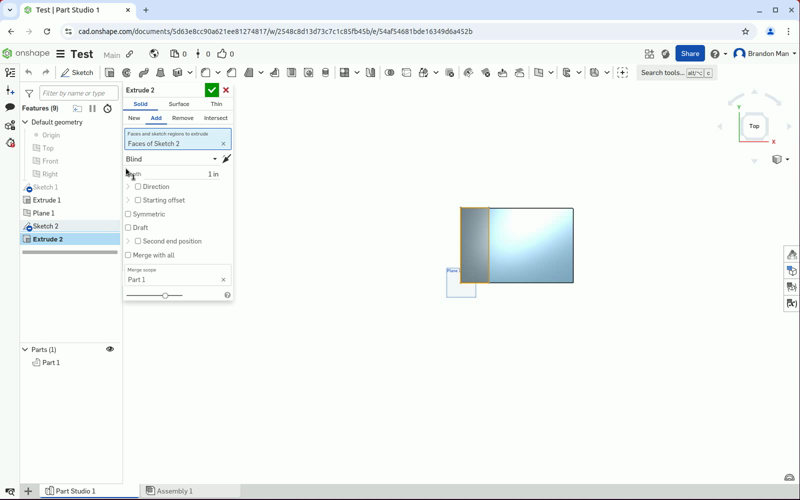
mouse_move(143, 106)
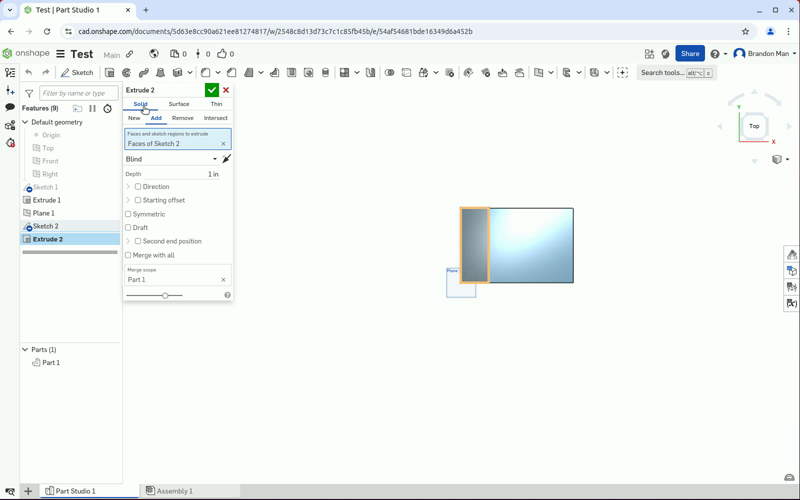
click(143, 106)
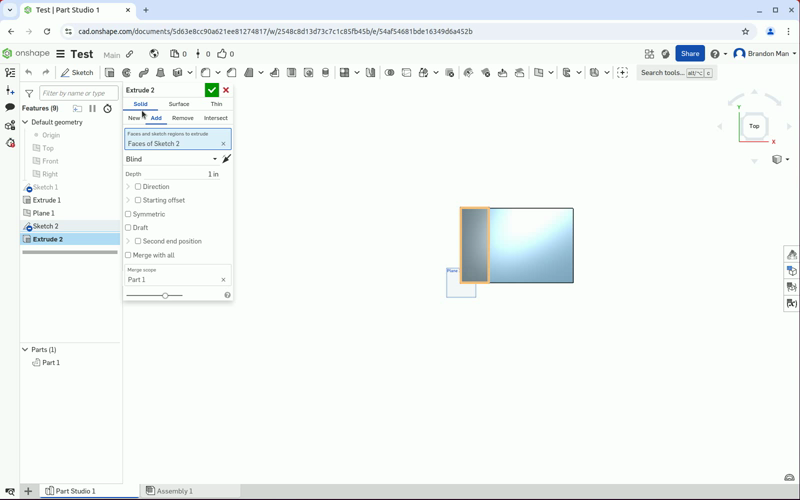
mouse_move(137, 120)
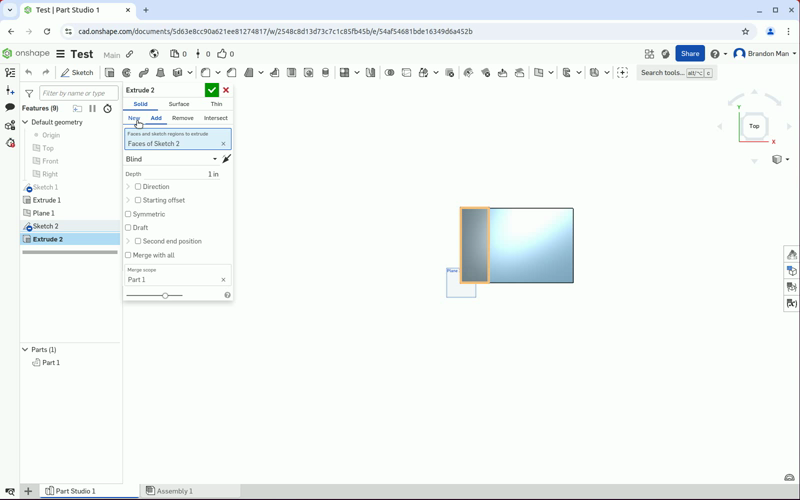
click(137, 120)
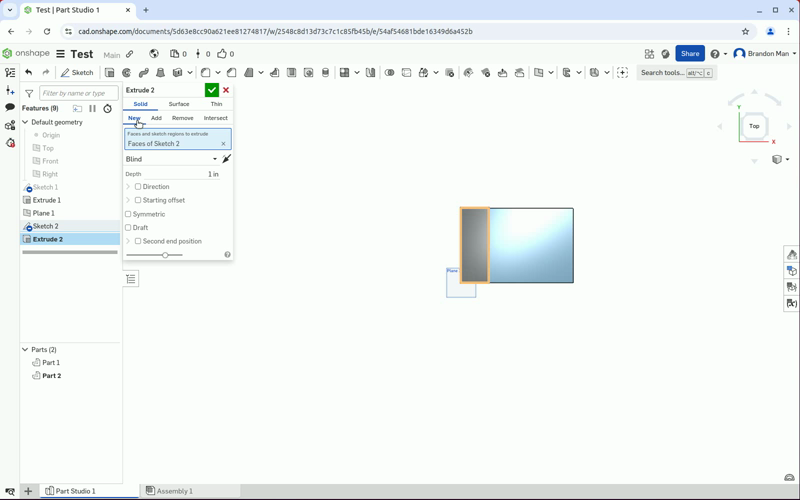
key(tab, 4)
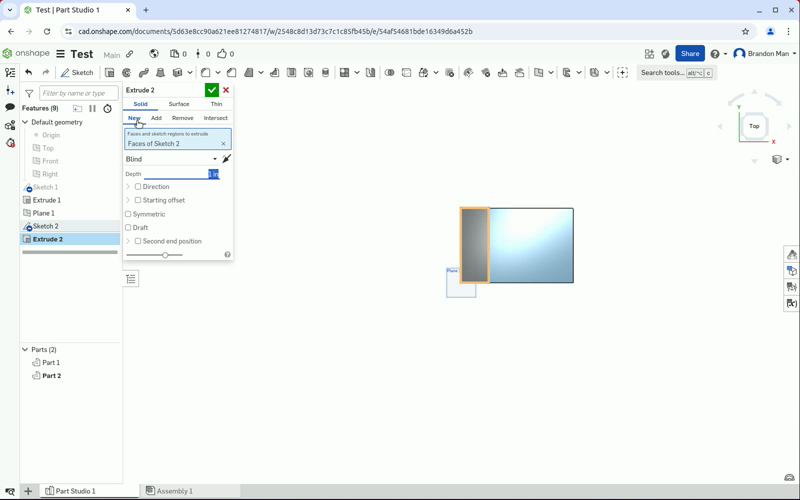
text(7.703)
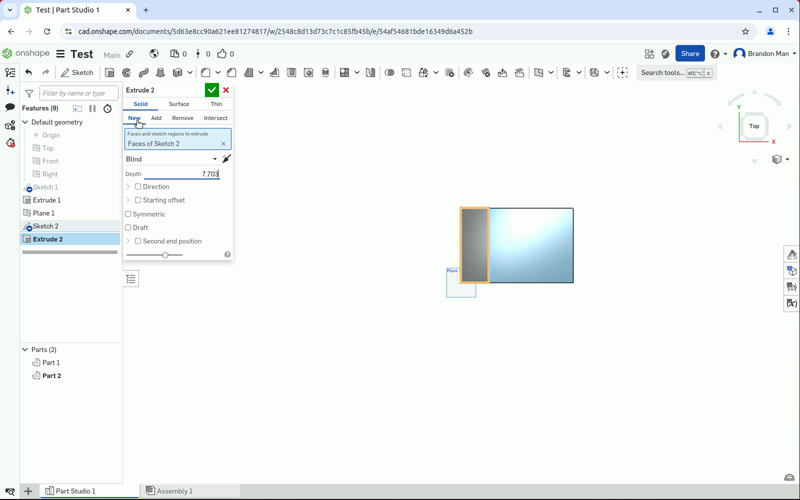
key(enter)
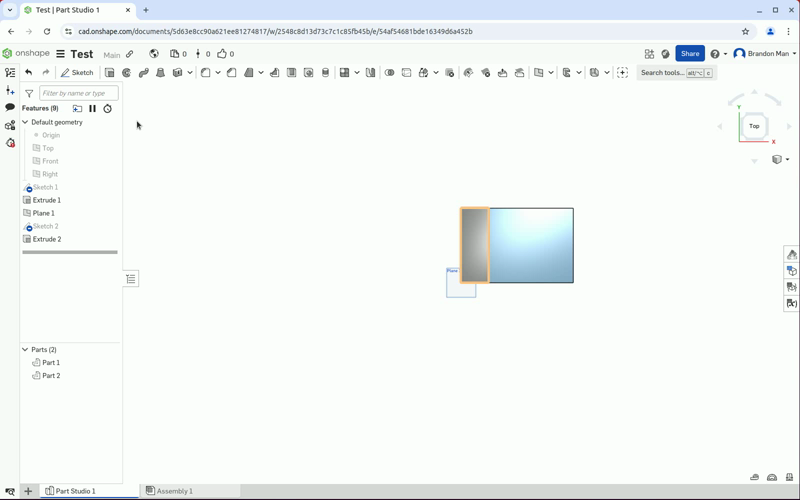
key(shift+h)
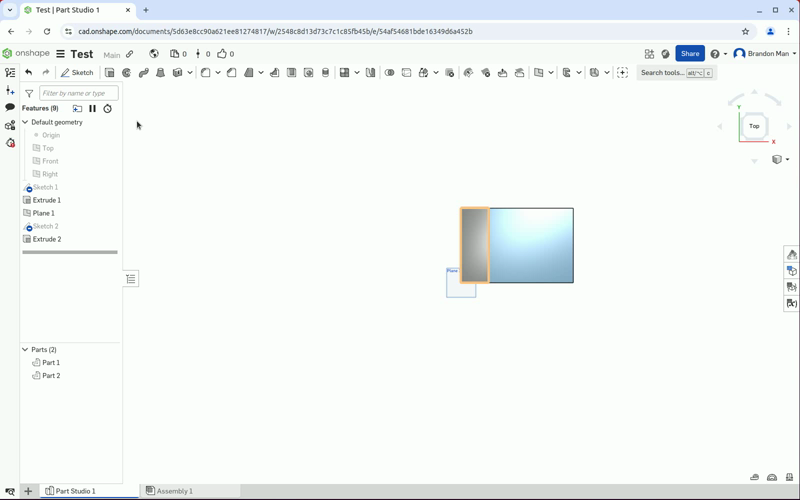
key(shift+h)
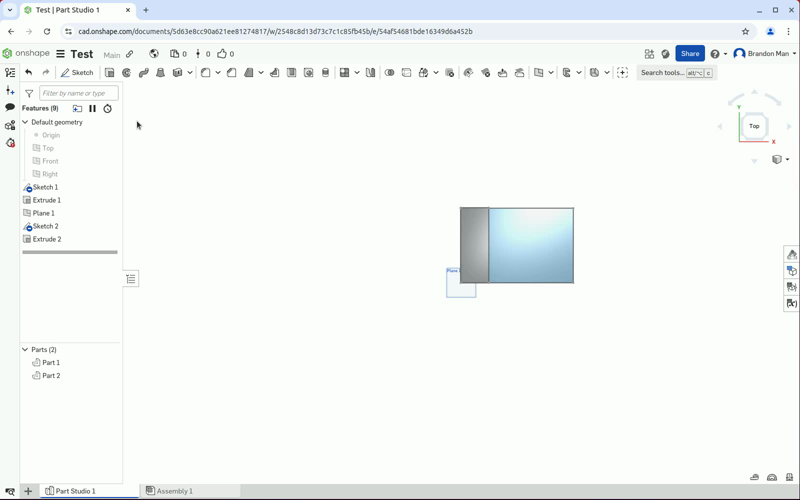
key(shift+7)
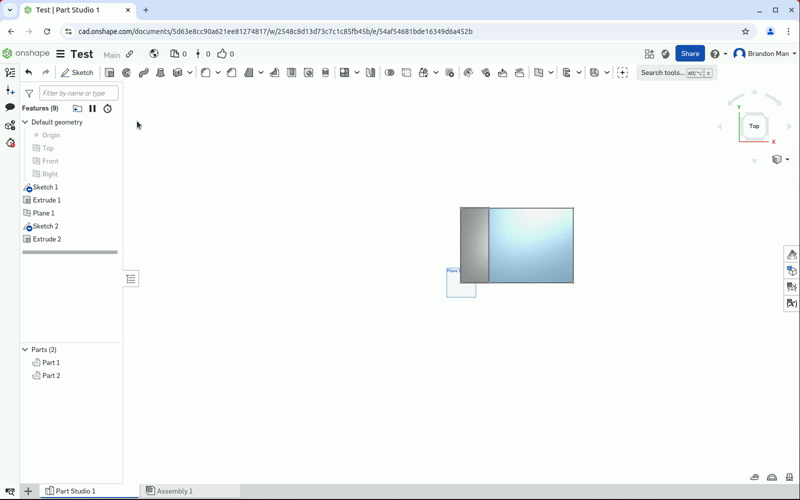
key(up, 3)
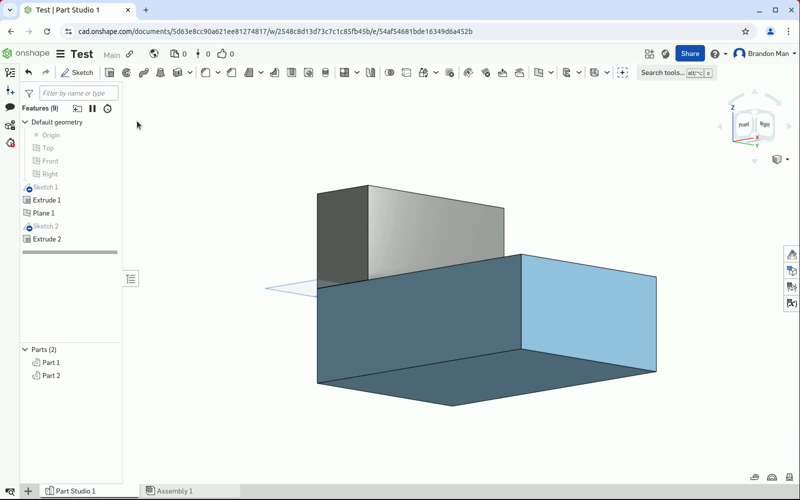
key(left, 3)
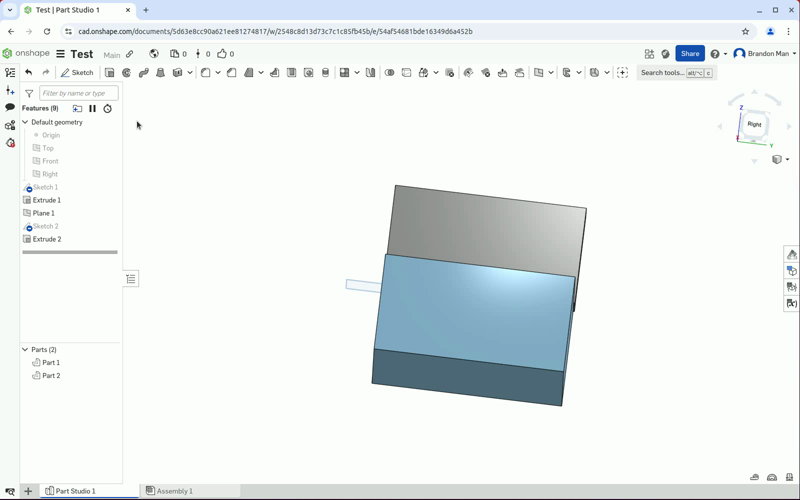
key(right, 3)
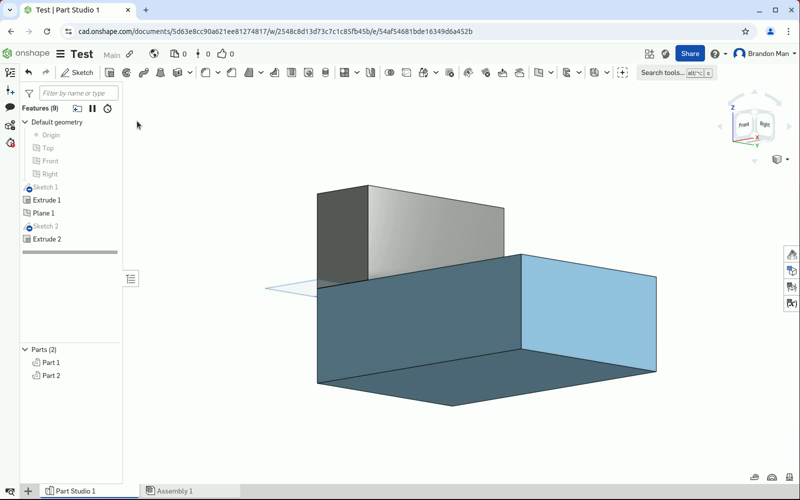
key(down, 3)
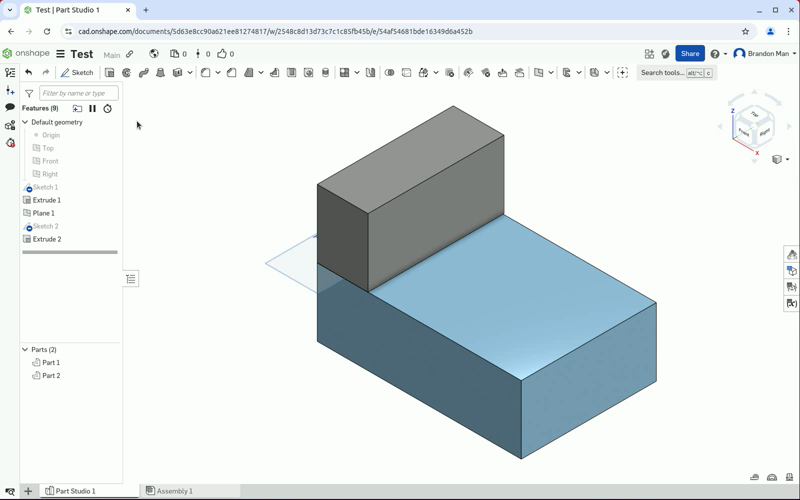
mouse_move(73, 189)
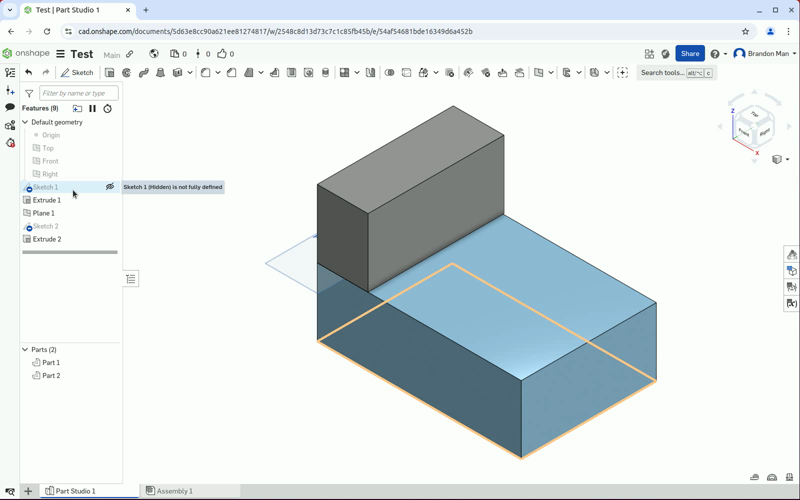
click(73, 189)